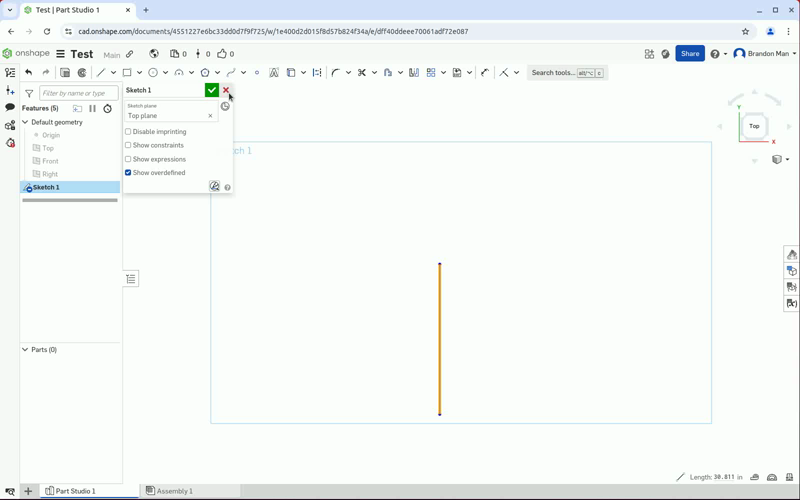
key(shift+h)
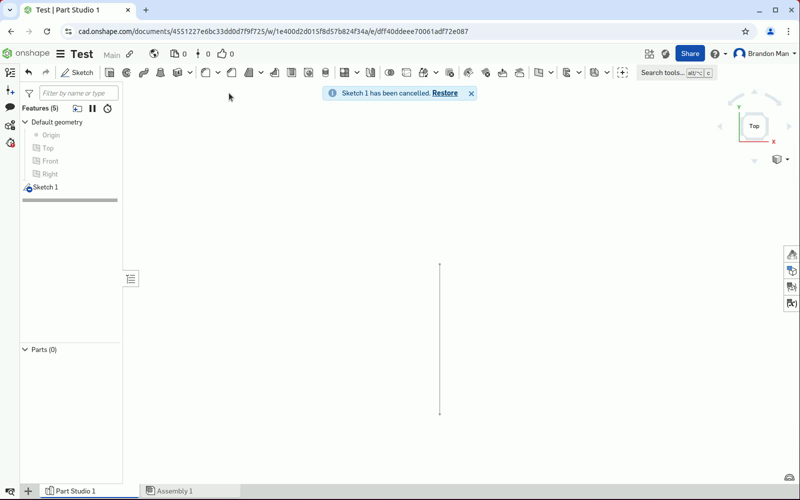
mouse_move(73, 352)
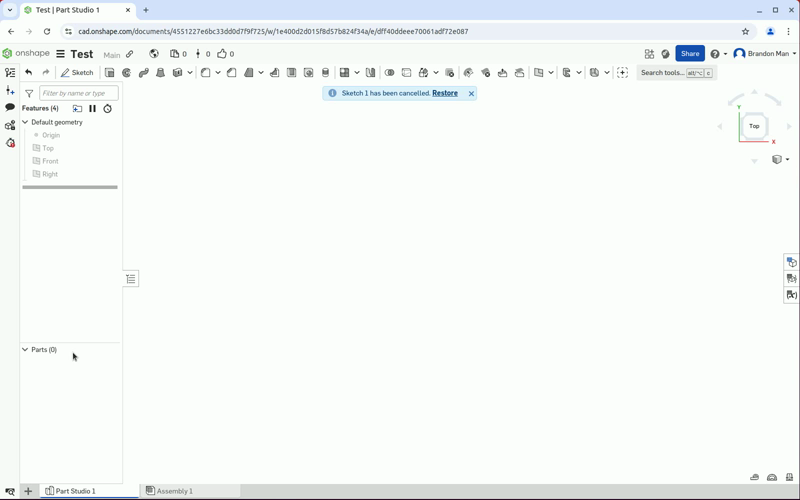
key(y)
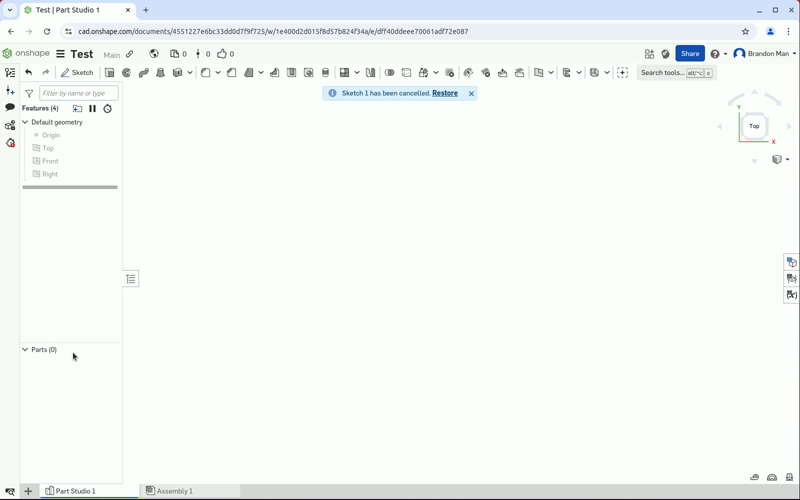
key(shift+p)
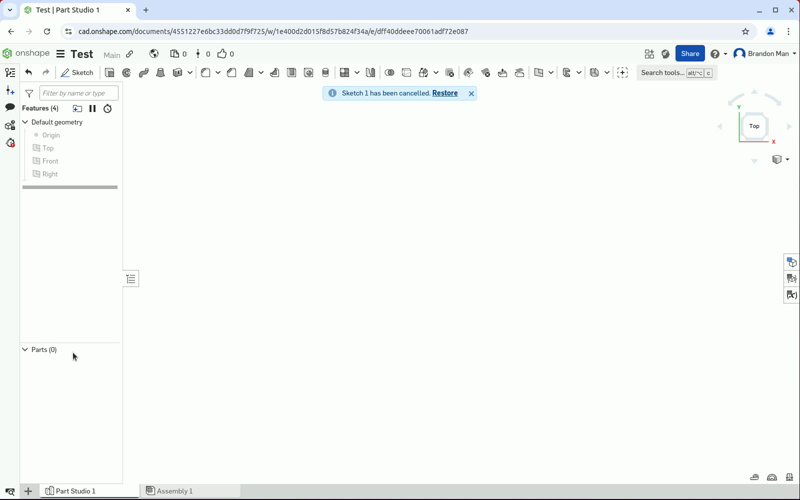
key(space)
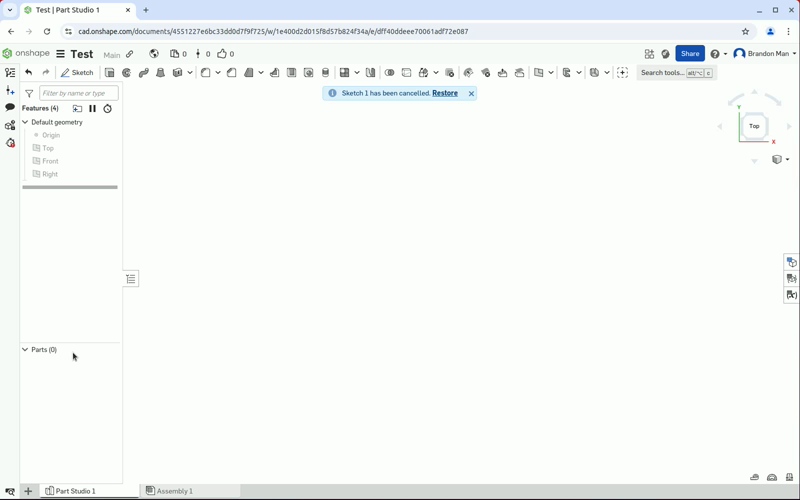
key_down(shift)
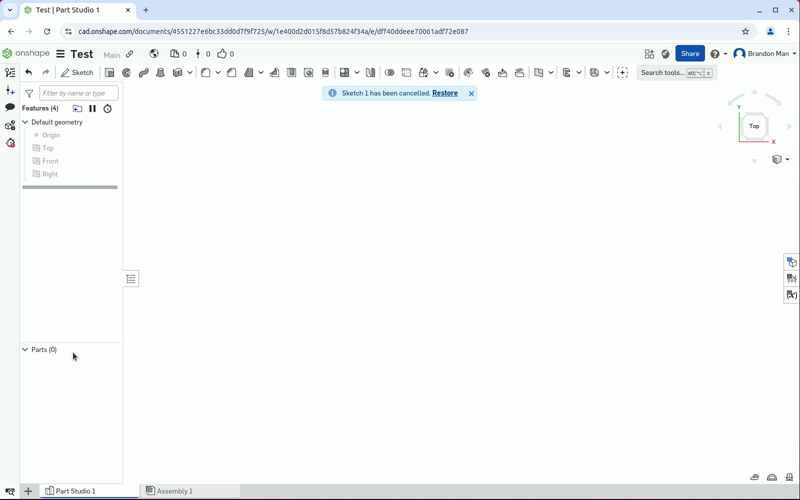
key(up)
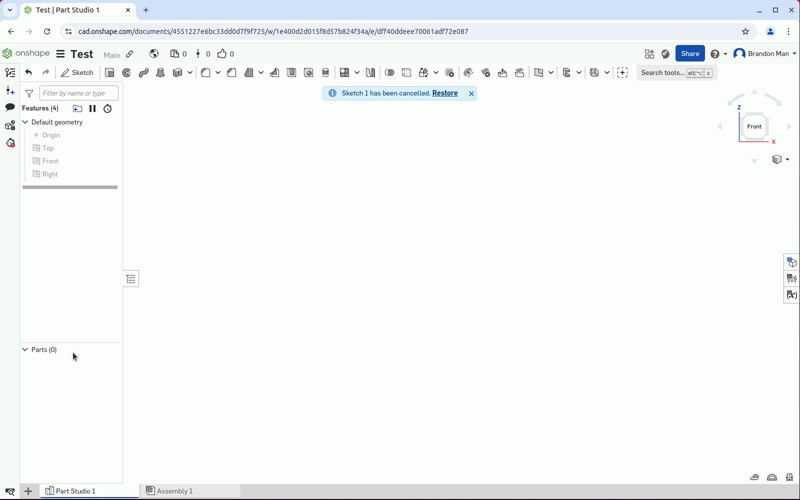
key_up(shift)
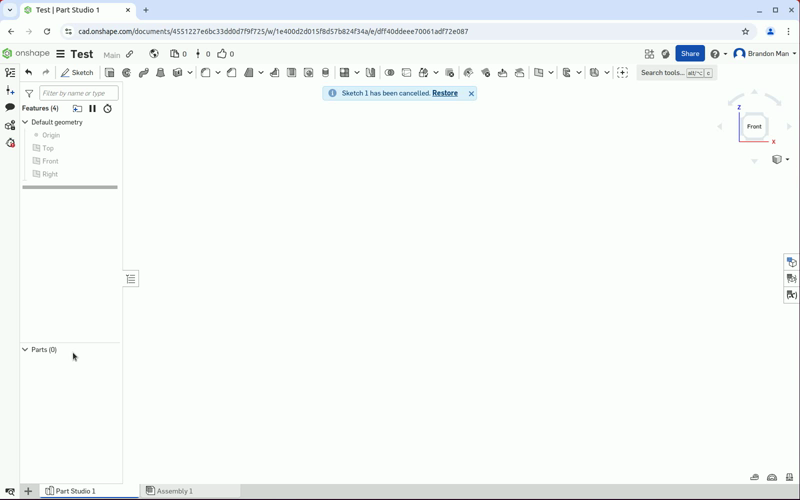
mouse_move(73, 352)
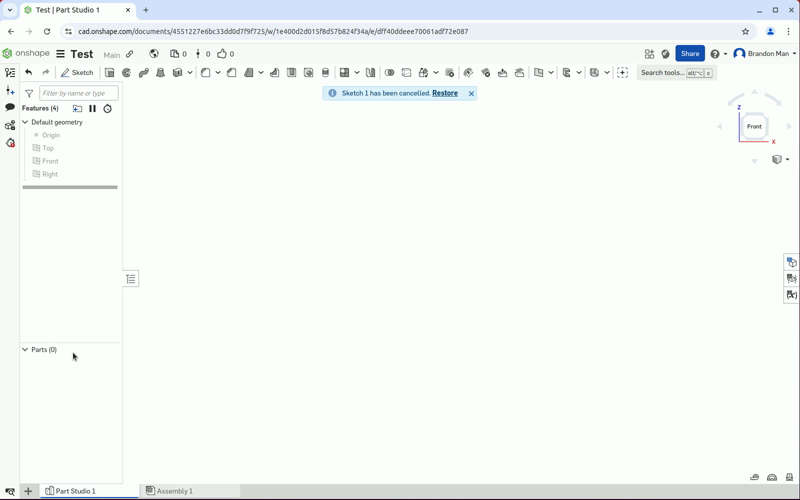
key(shift+y)
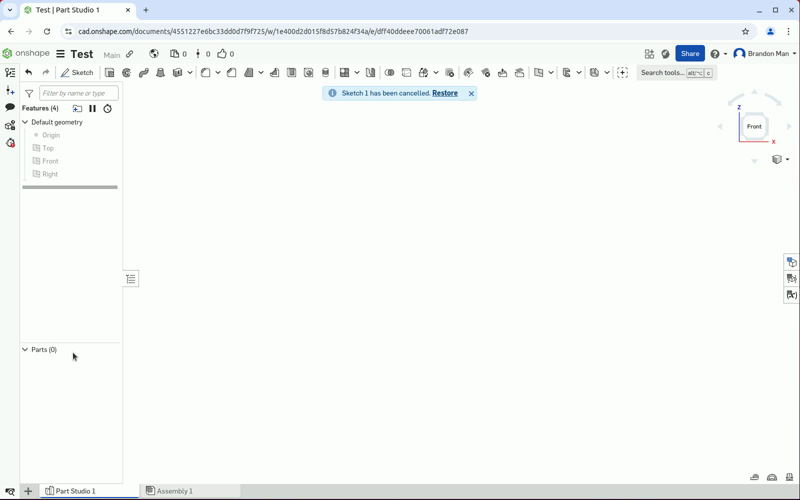
key(shift+s)
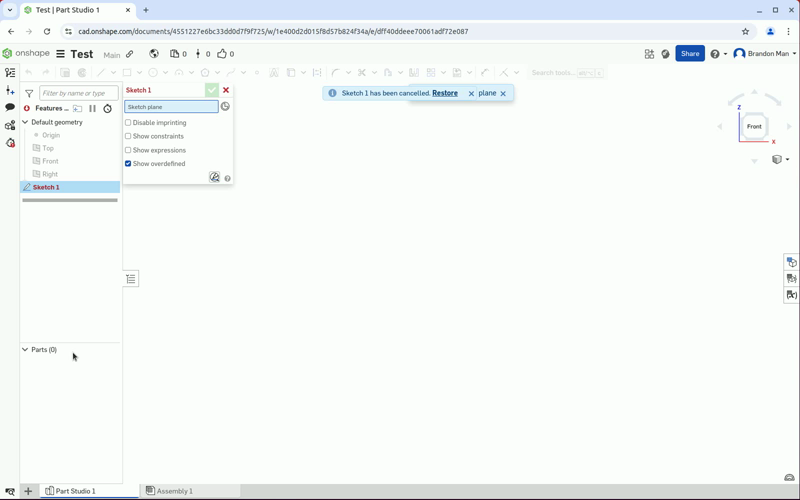
mouse_move(73, 163)
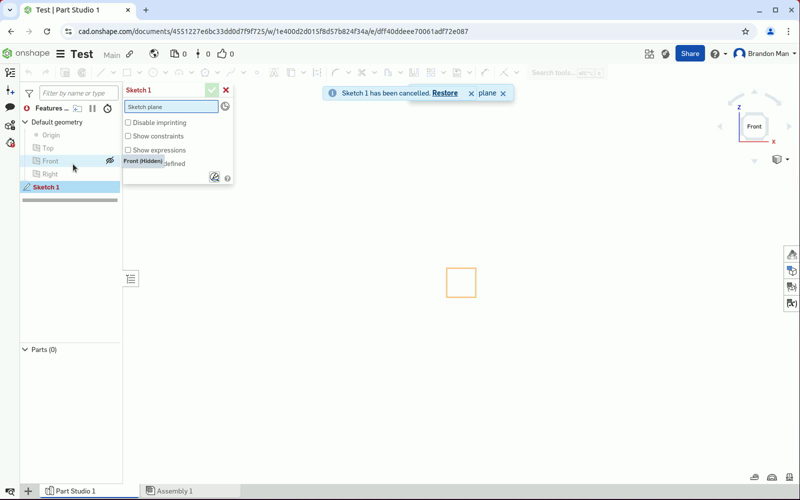
click(73, 163)
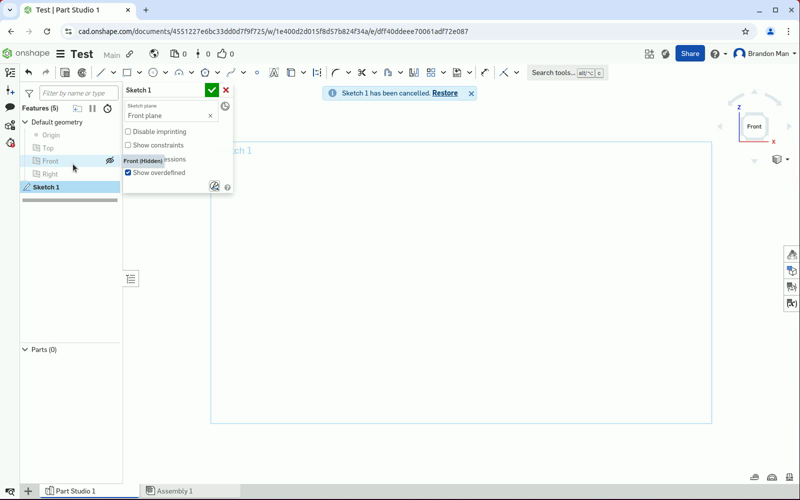
mouse_move(73, 352)
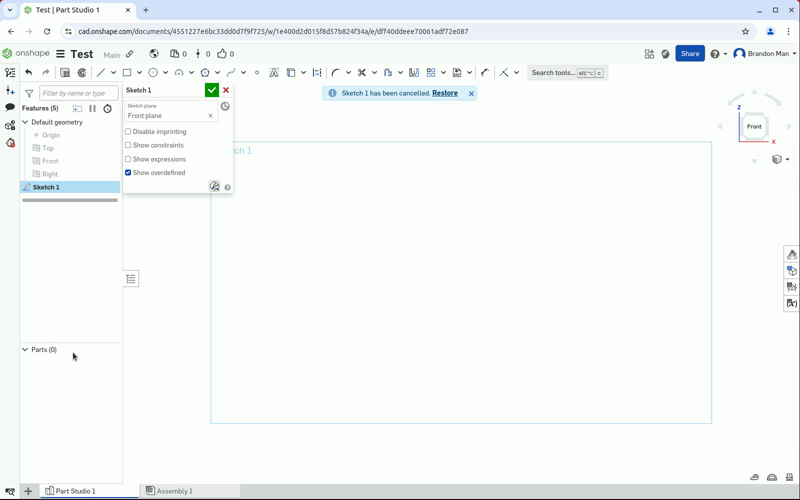
key(y)
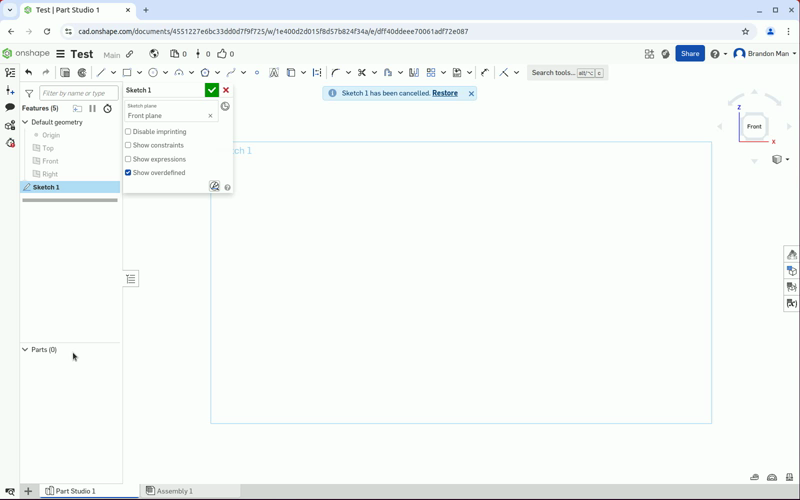
key(l)
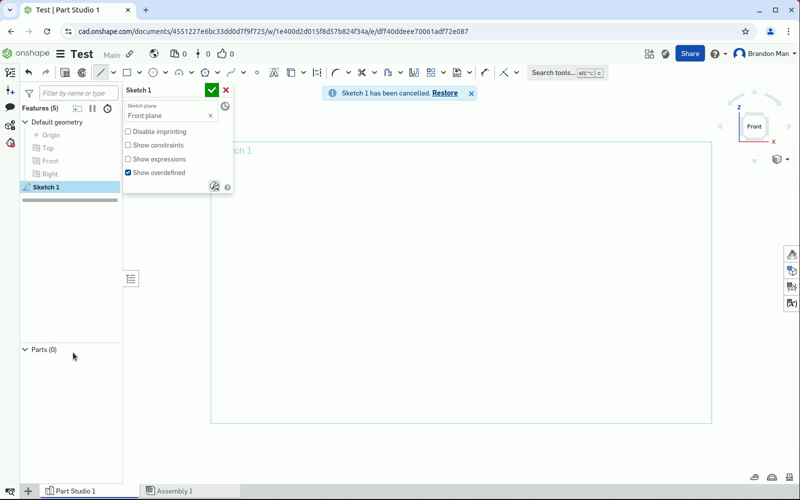
key_down(shift)
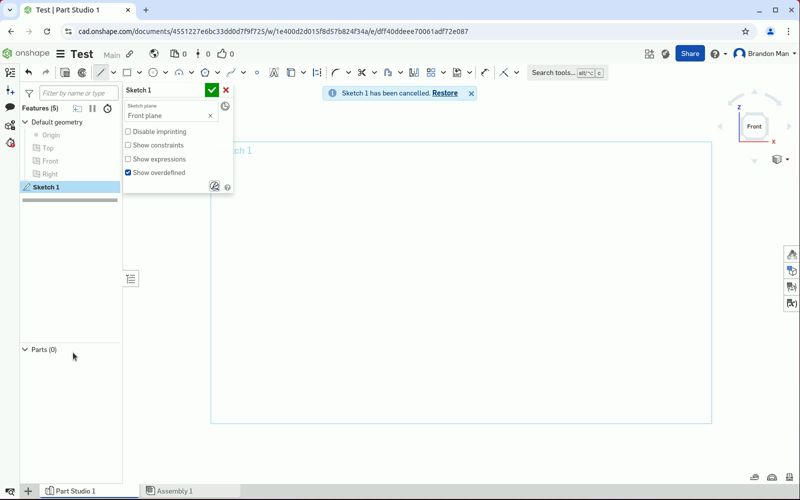
mouse_move(409, 373)
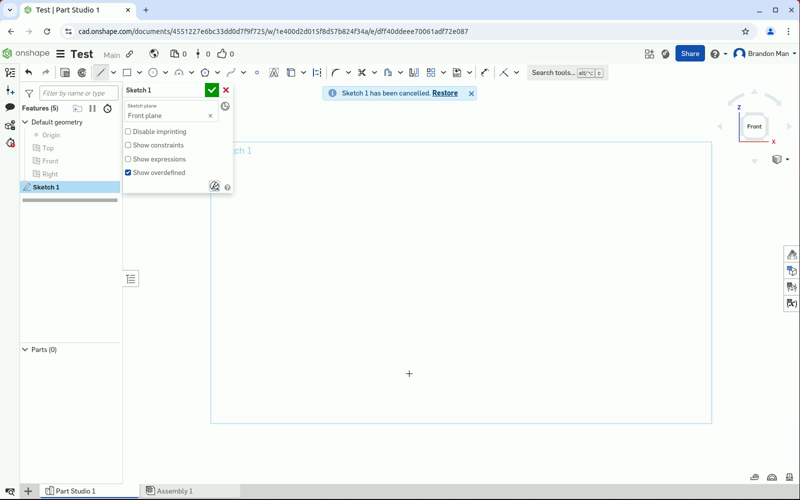
click(409, 373)
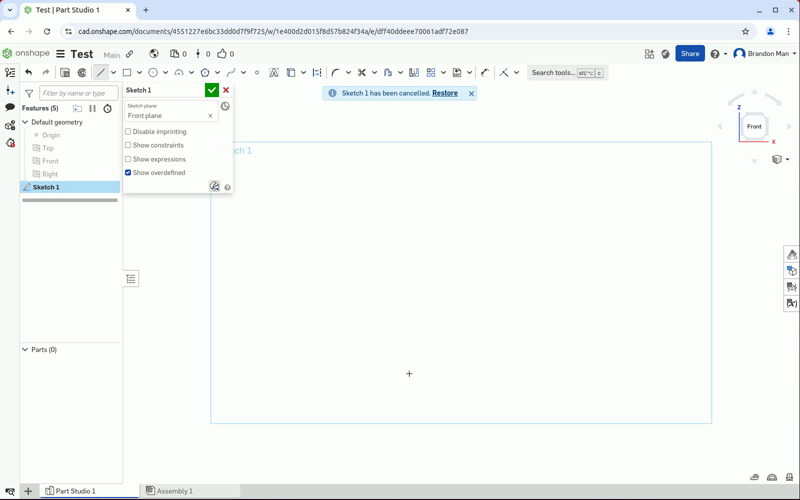
key_up(shift)
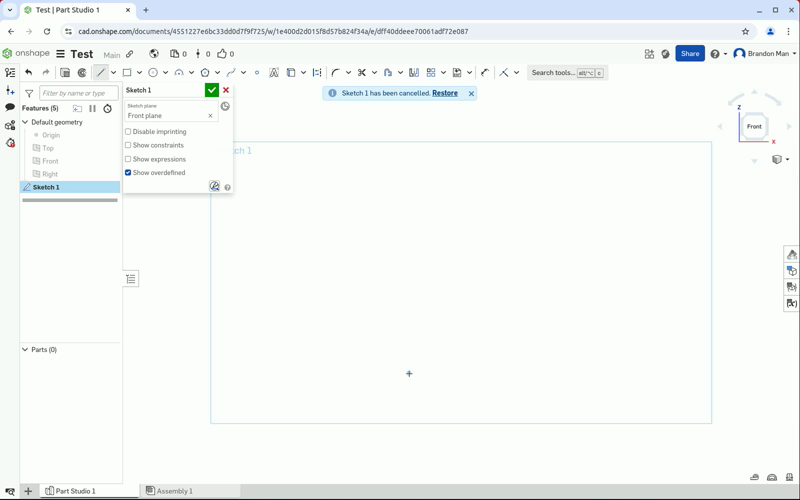
key_down(shift)
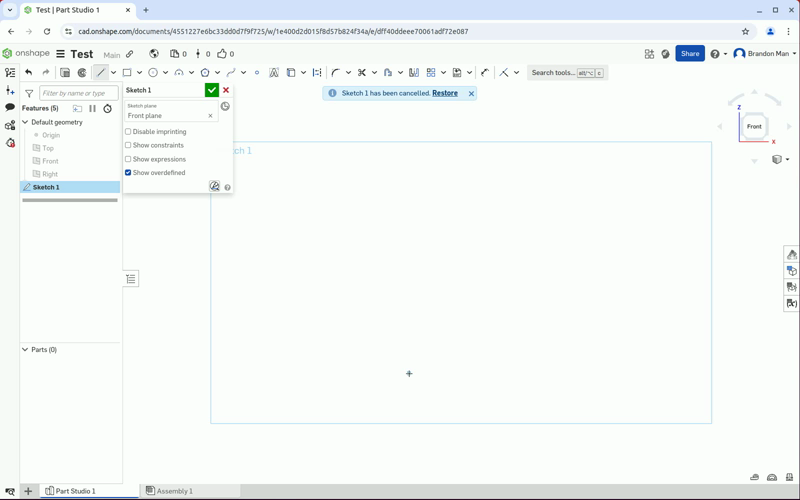
mouse_move(535, 373)
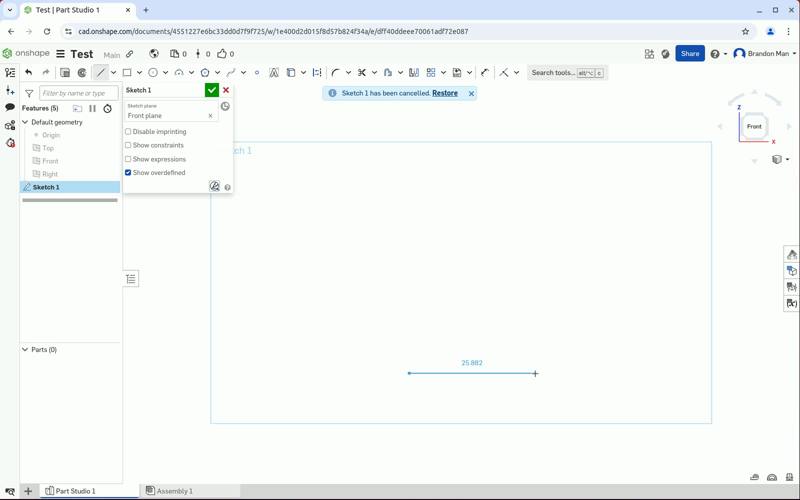
click(535, 373)
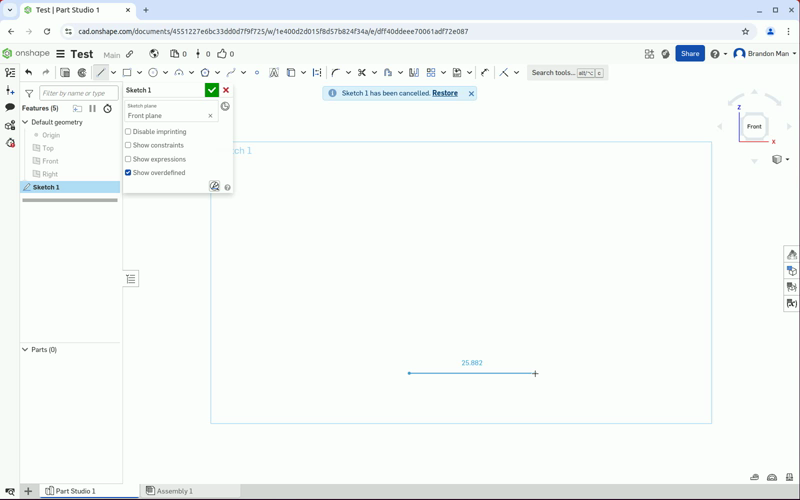
key_up(shift)
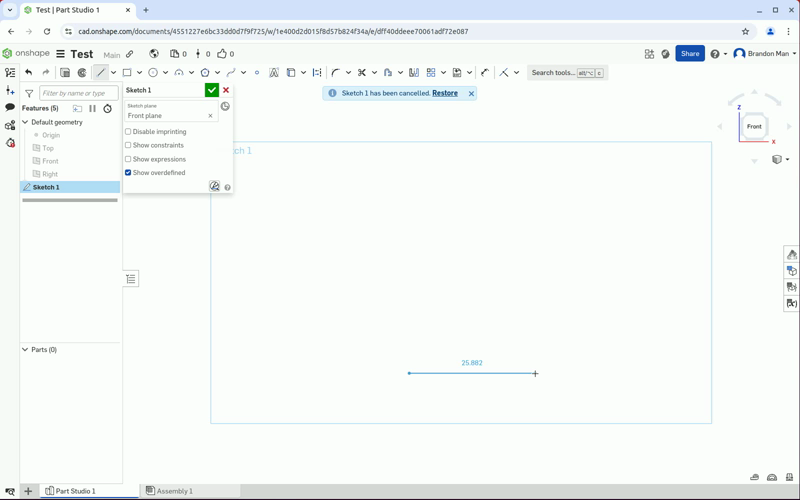
key_down(shift)
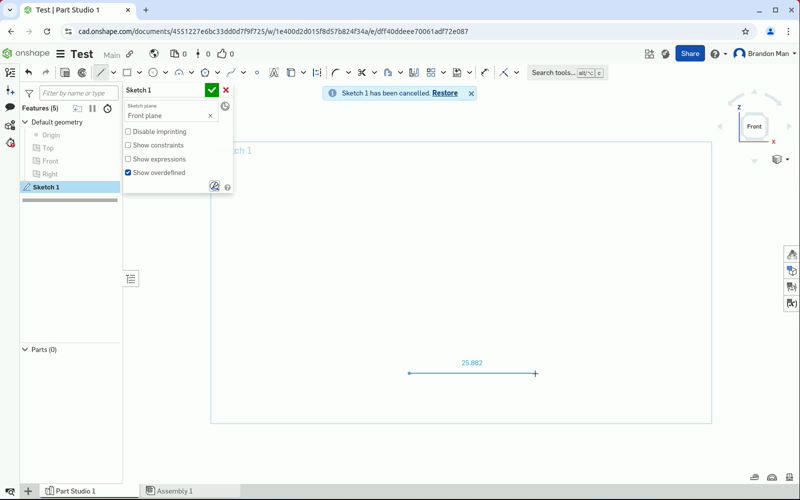
mouse_move(535, 234)
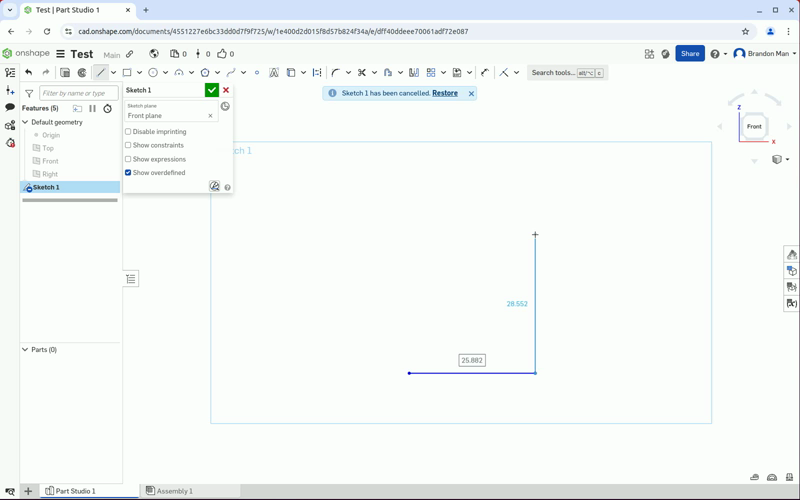
click(535, 234)
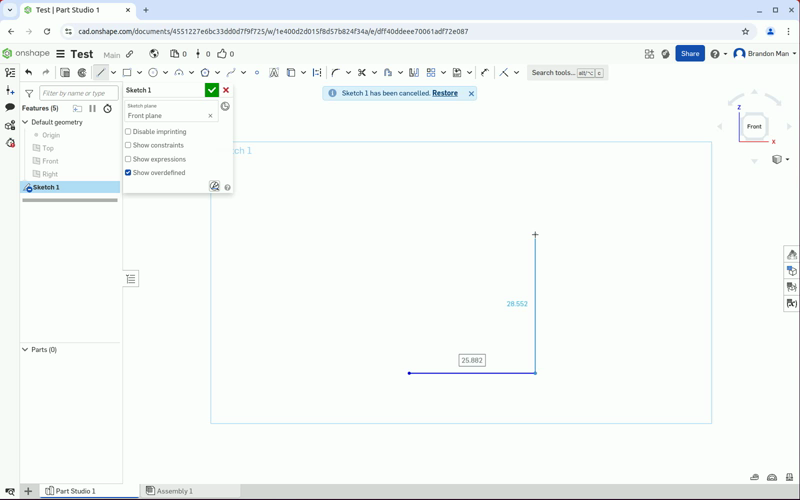
key_up(shift)
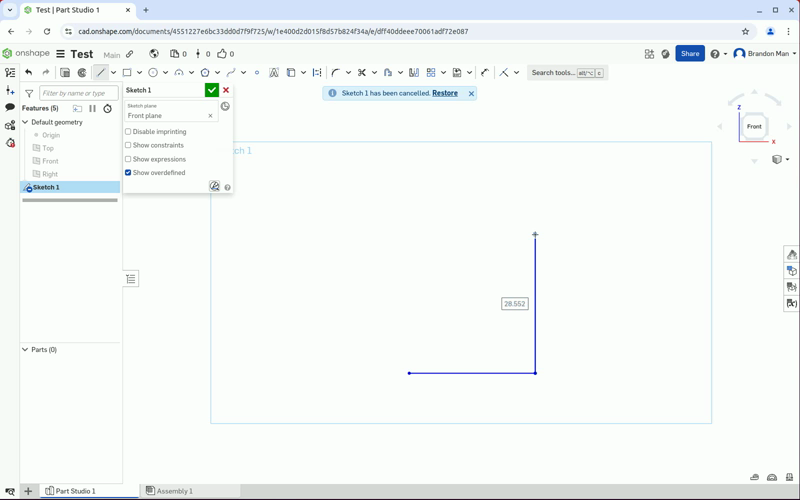
key_down(shift)
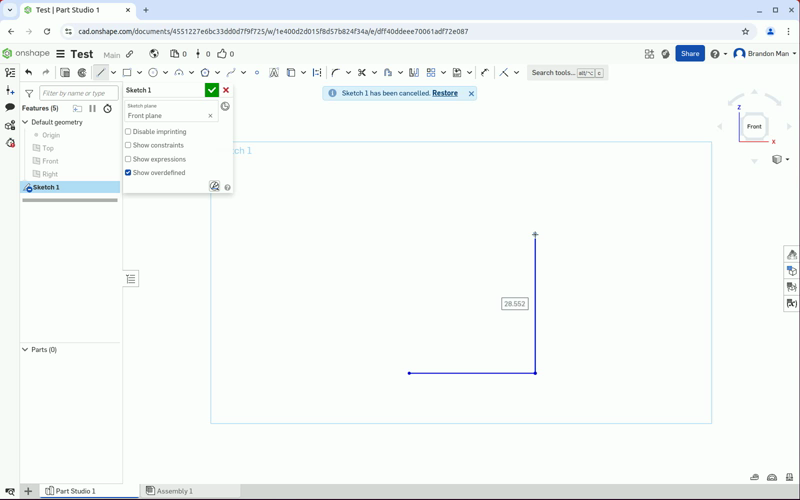
mouse_move(409, 234)
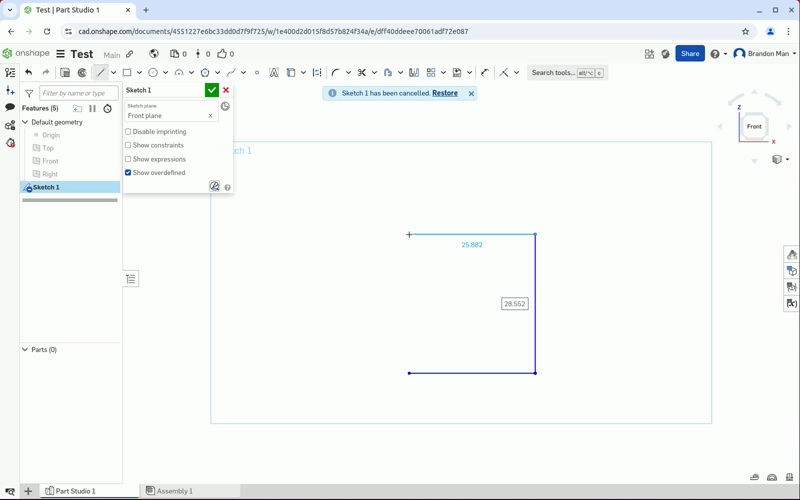
click(409, 234)
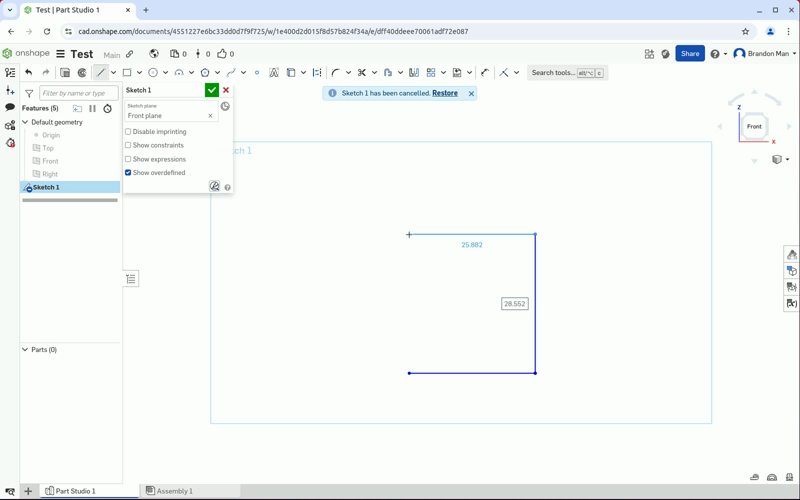
key_up(shift)
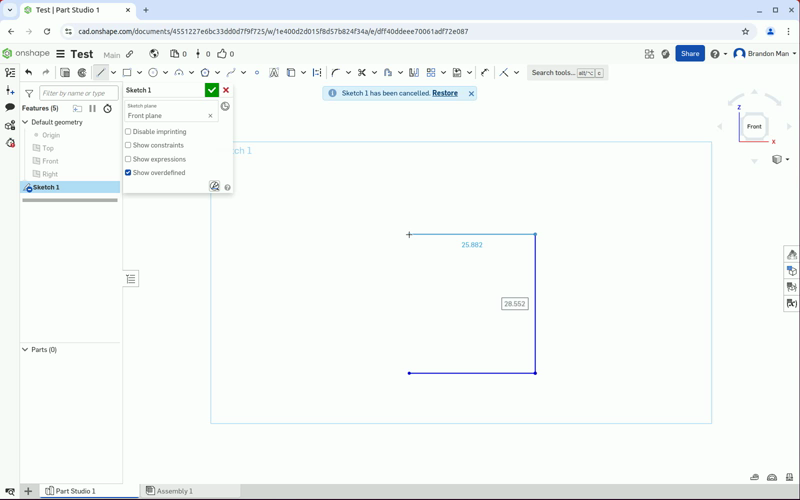
key_down(shift)
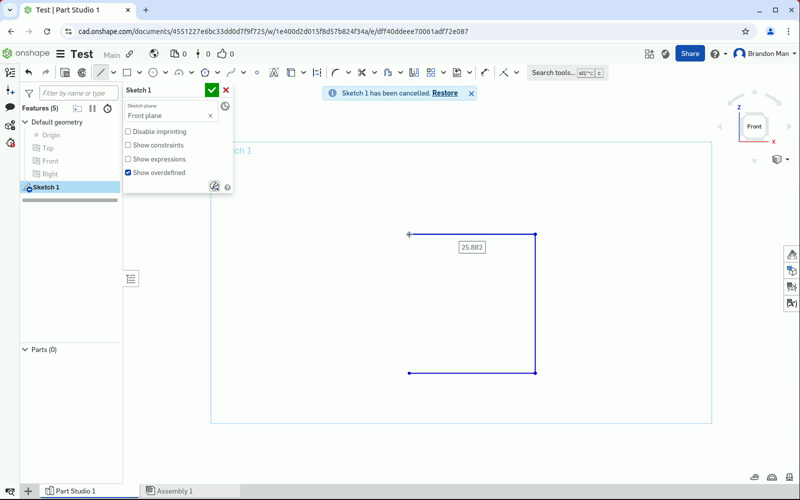
mouse_move(409, 373)
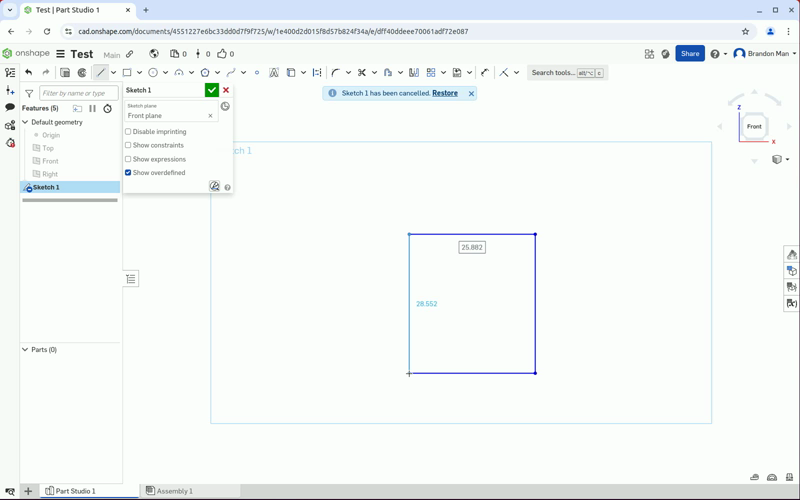
key_up(shift)
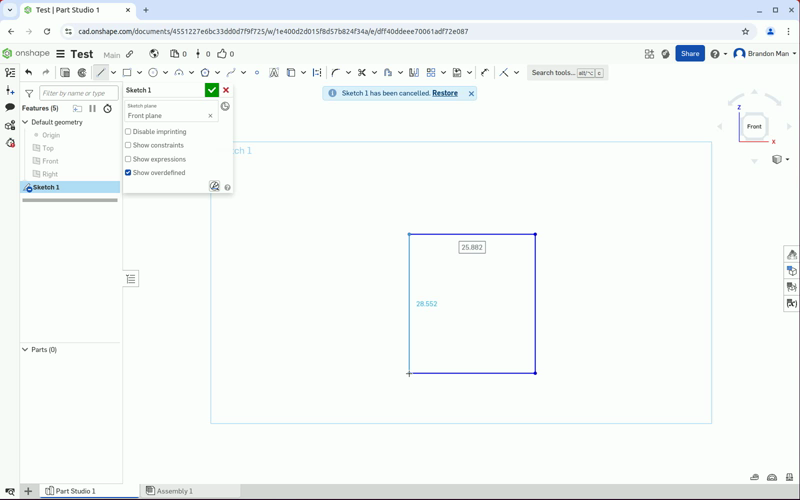
click(409, 373)
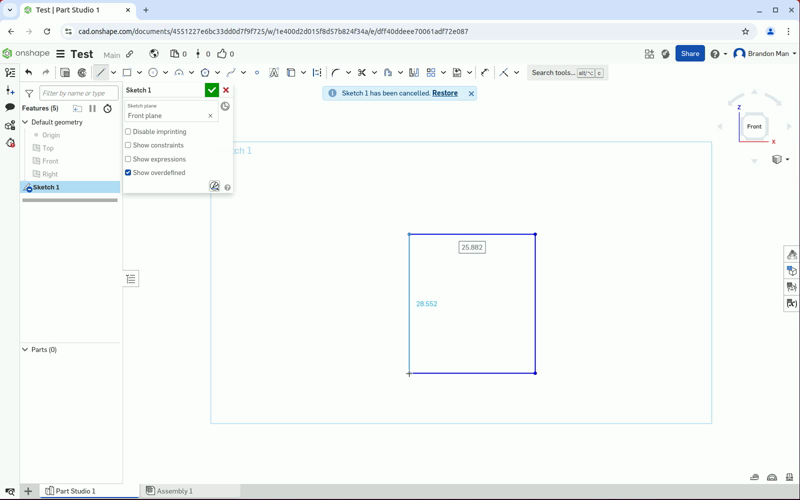
key(esc)
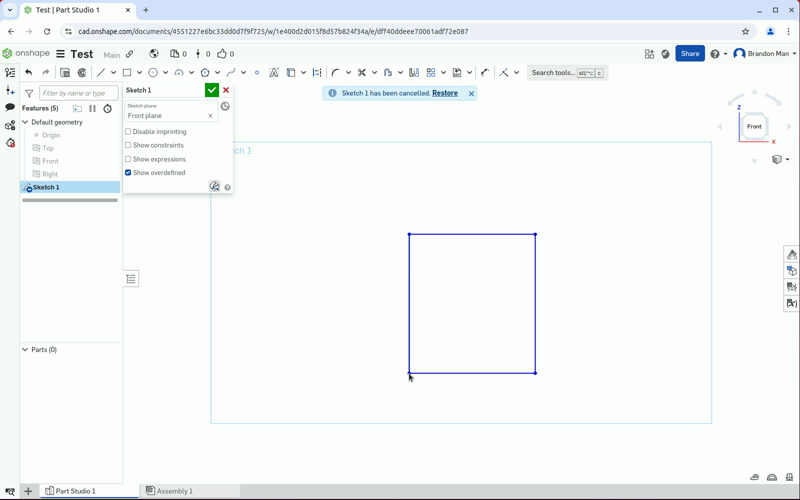
mouse_move(428, 288)
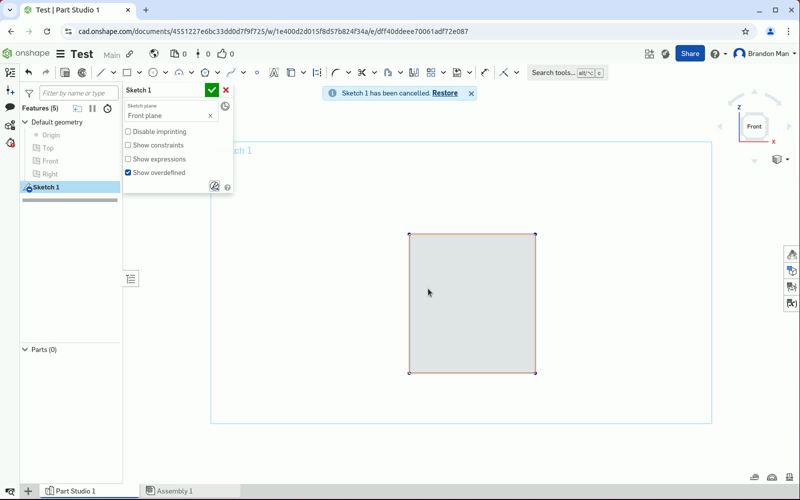
click(428, 288)
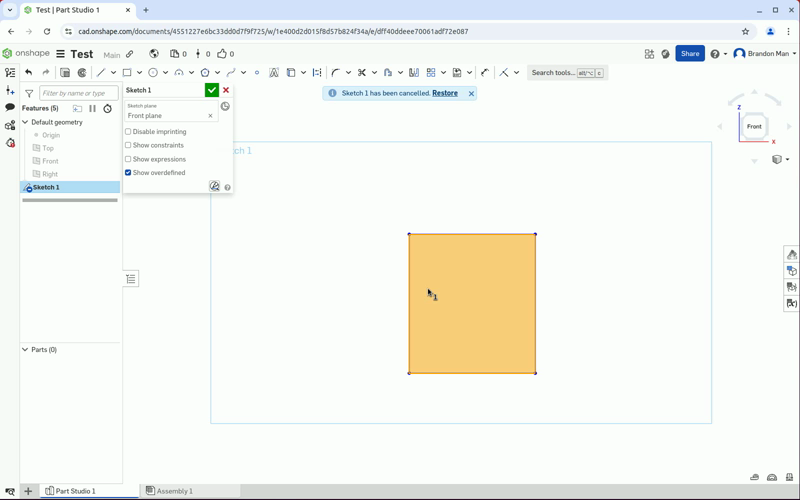
mouse_move(73, 352)
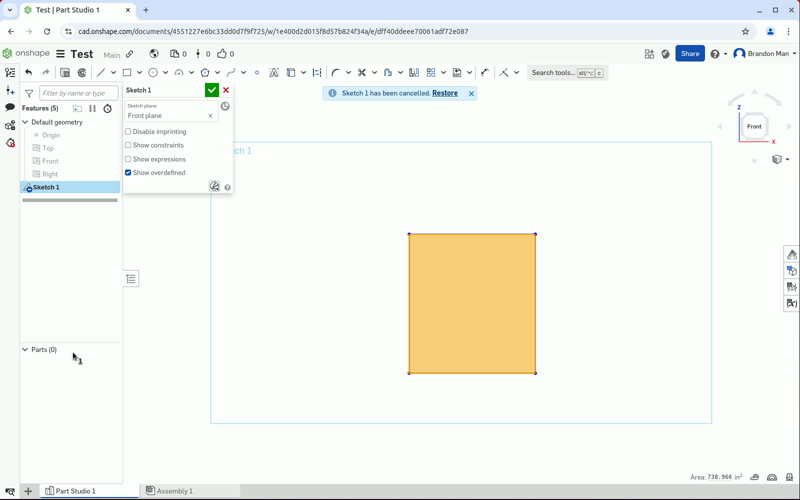
key(shift+y)
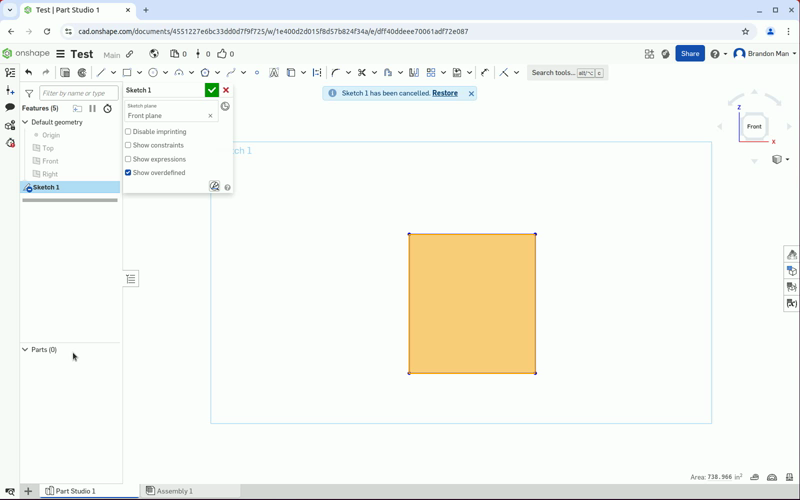
key(shift+e)
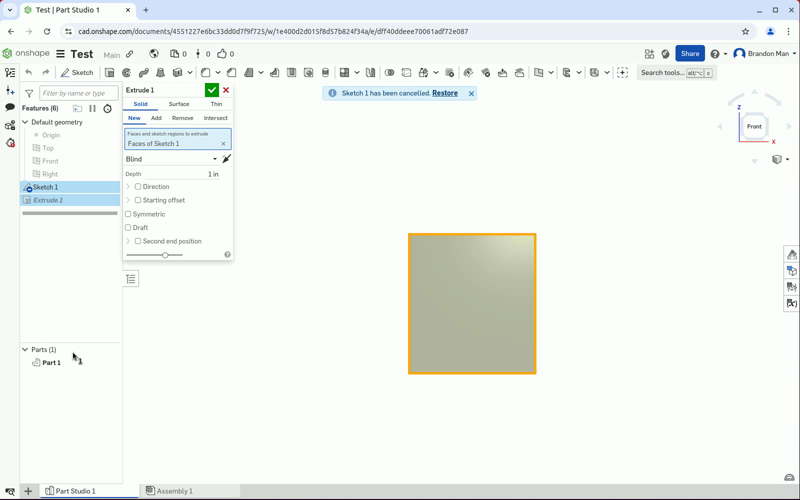
mouse_move(143, 106)
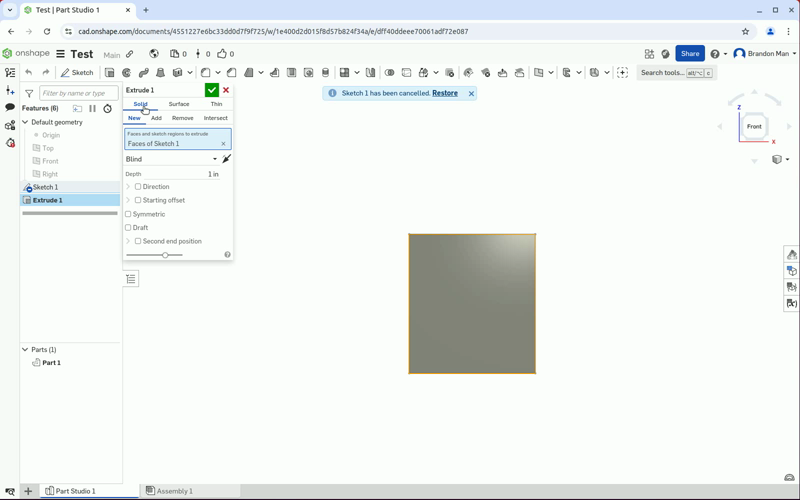
click(143, 106)
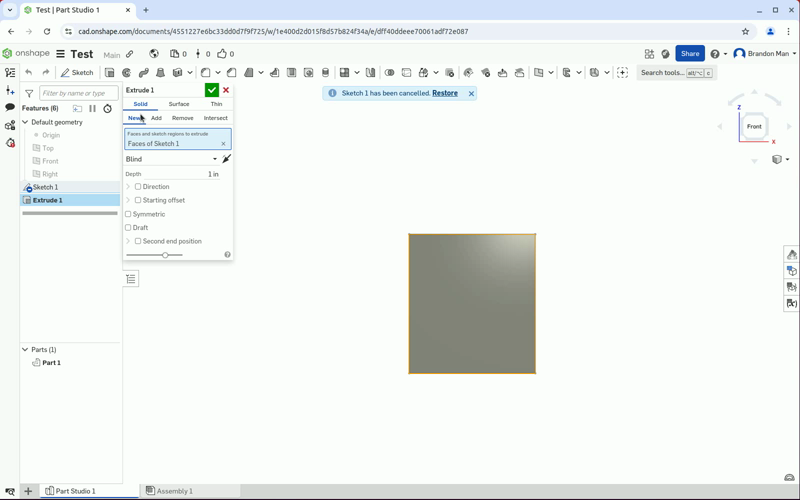
mouse_move(137, 120)
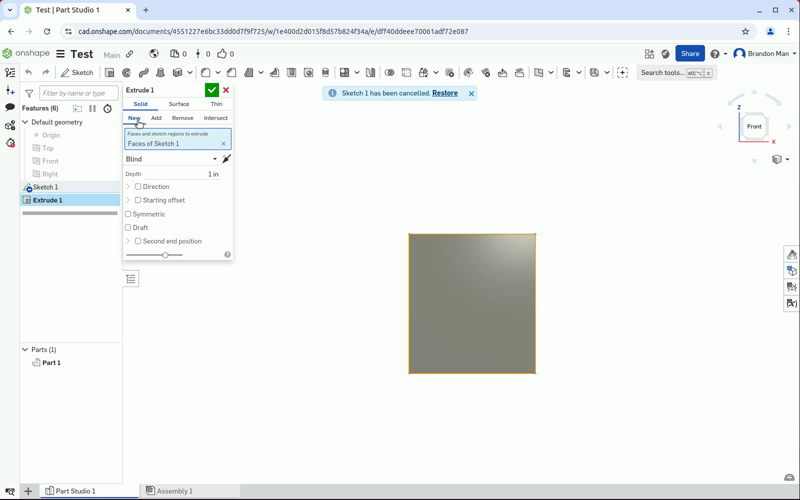
click(137, 120)
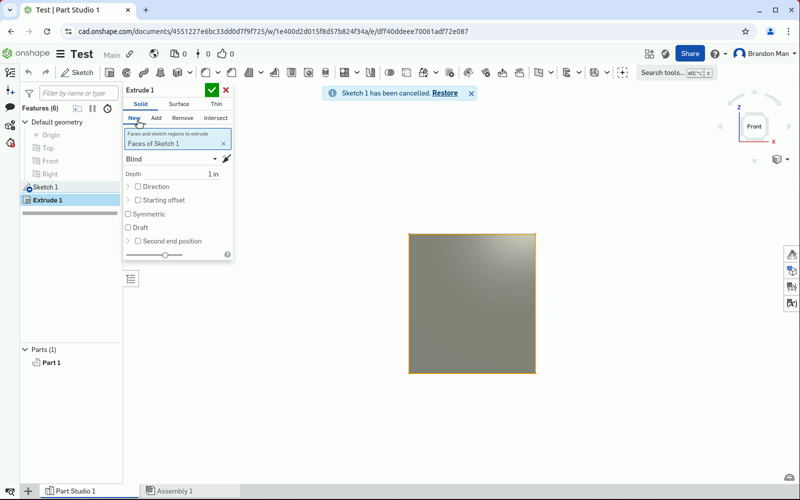
key(tab, 4)
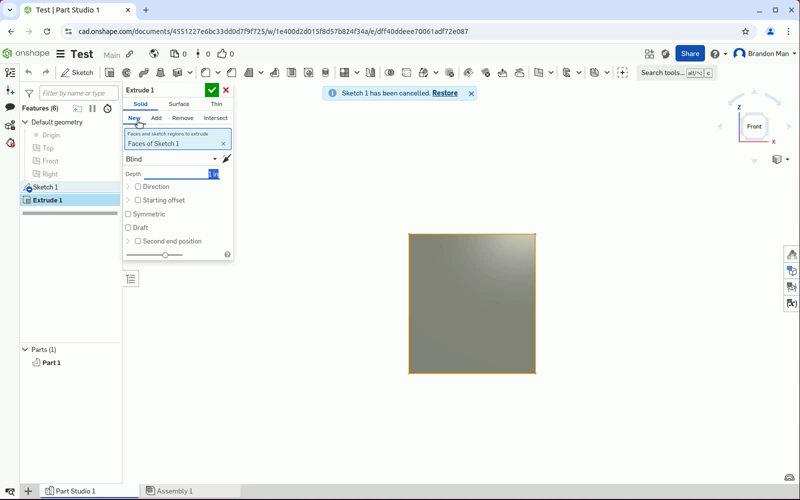
text(8.184)
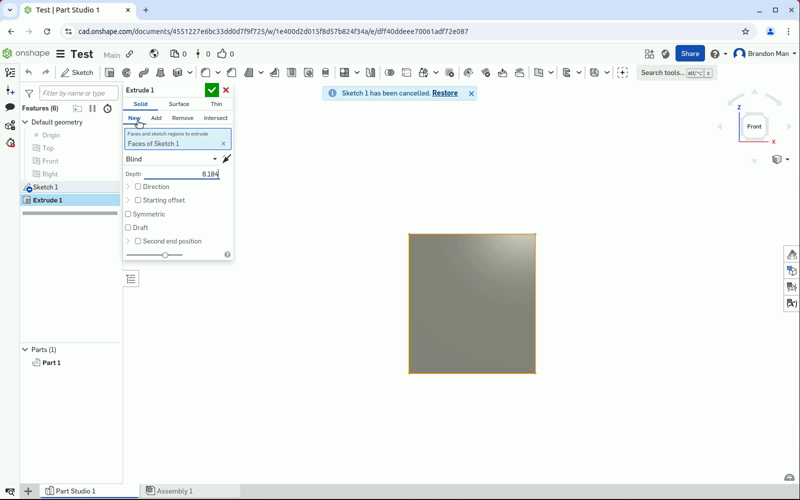
key(enter)
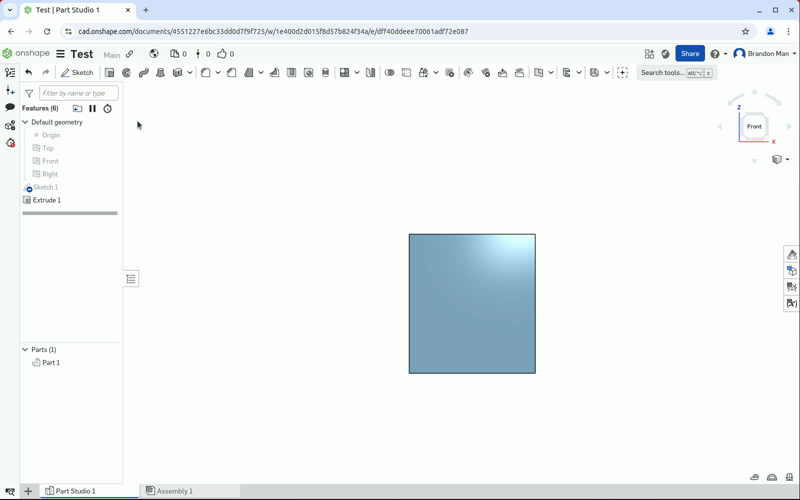
key(shift+h)
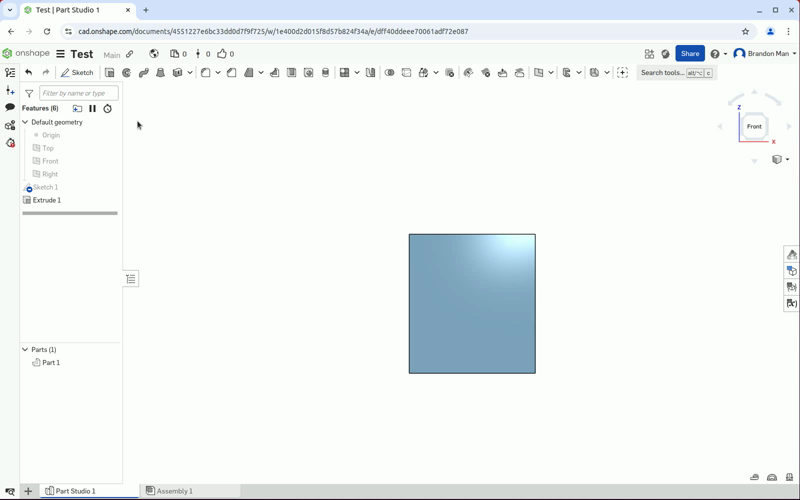
key(shift+h)
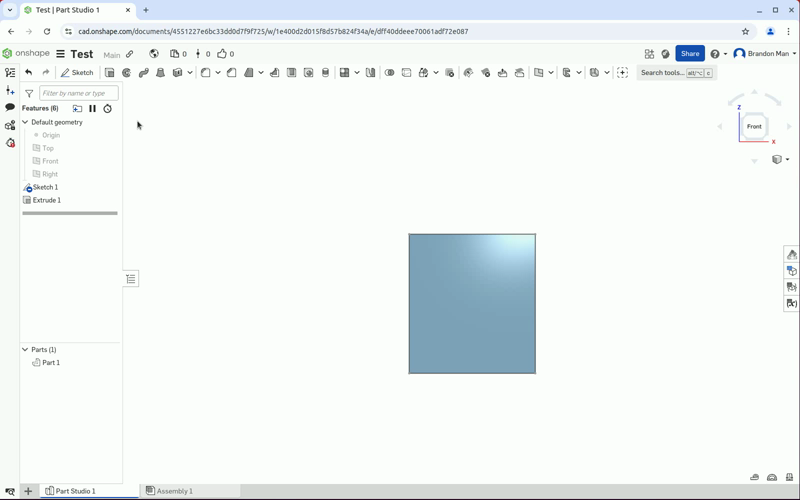
mouse_move(73, 189)
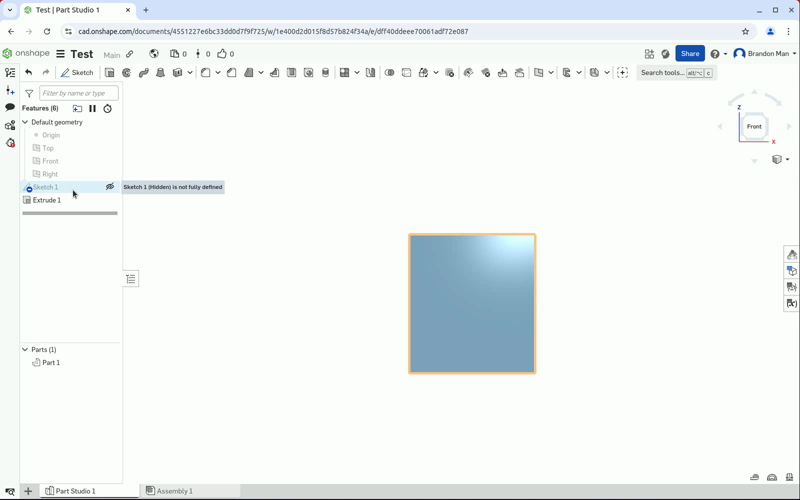
click(73, 189)
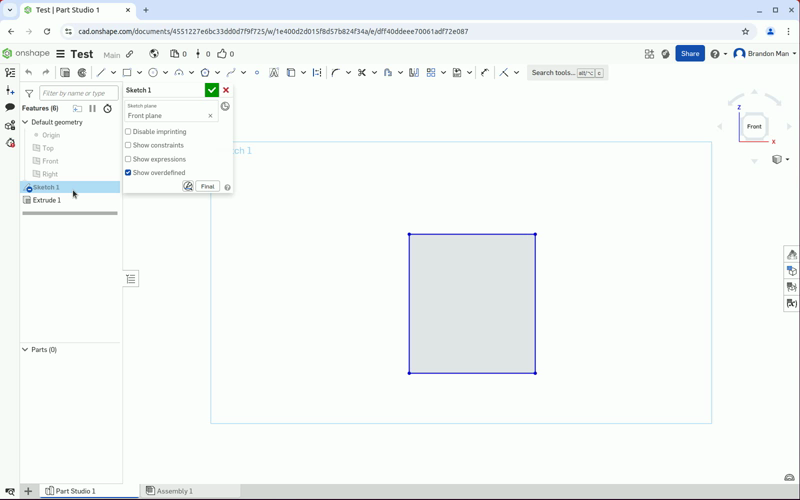
mouse_move(229, 92)
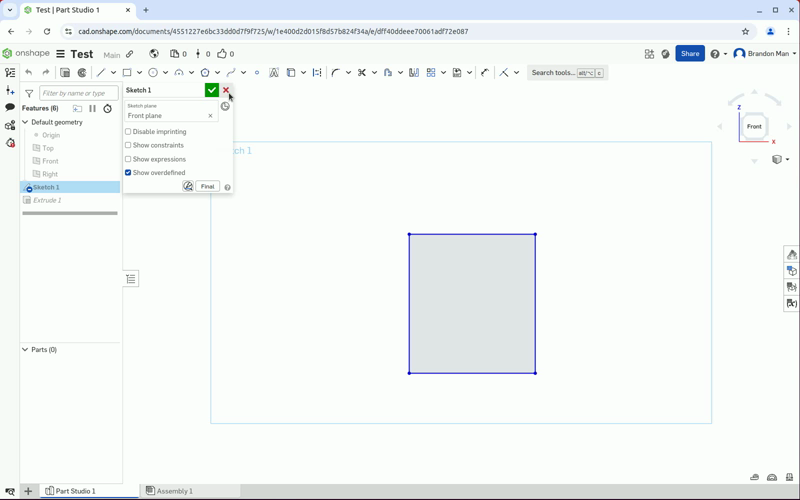
click(229, 92)
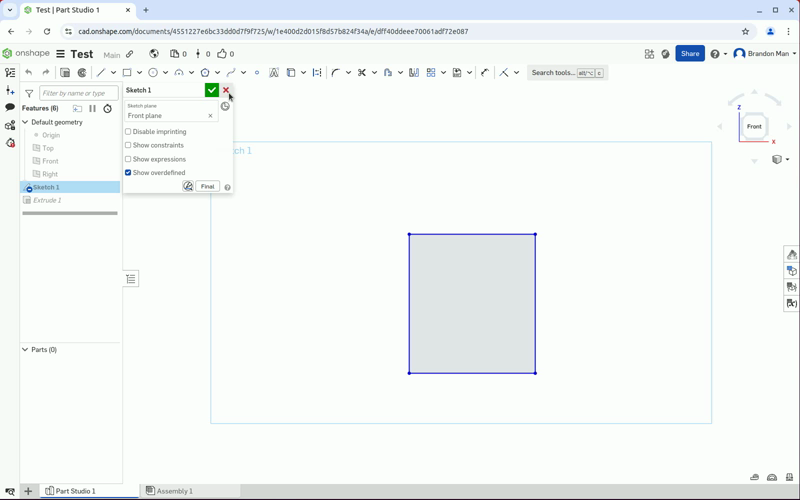
key(shift+s)
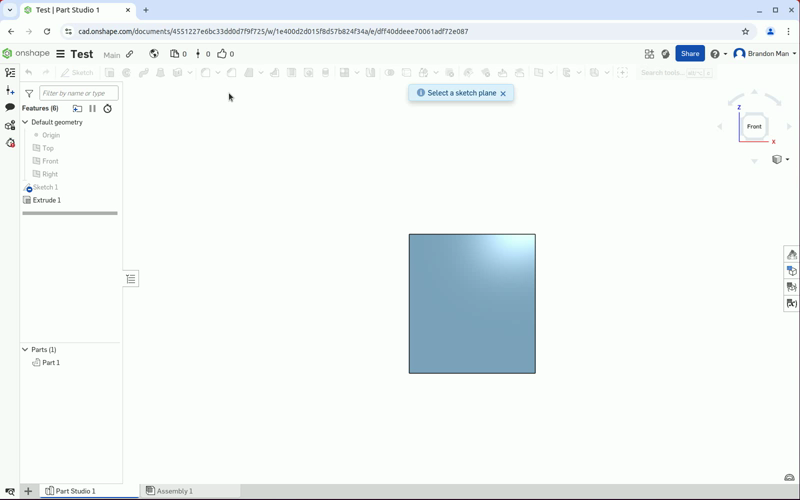
mouse_move(73, 163)
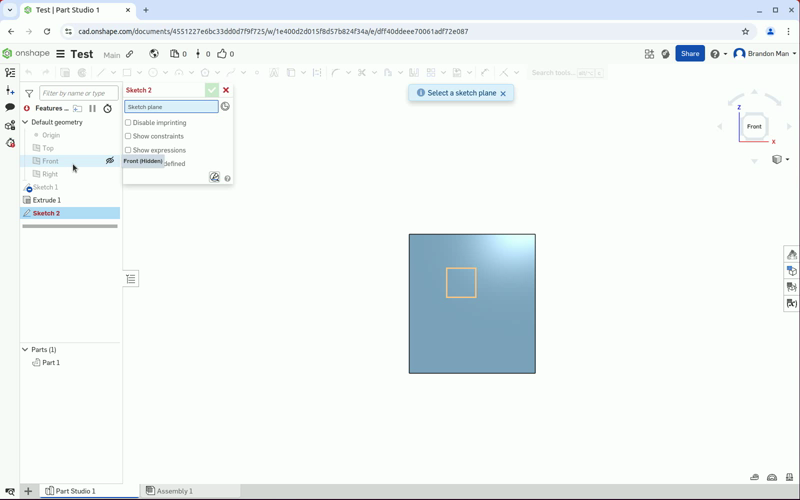
click(73, 163)
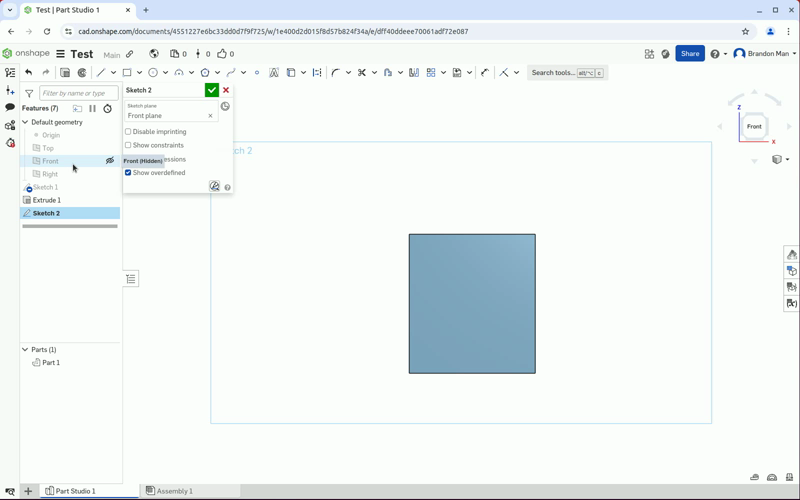
mouse_move(73, 352)
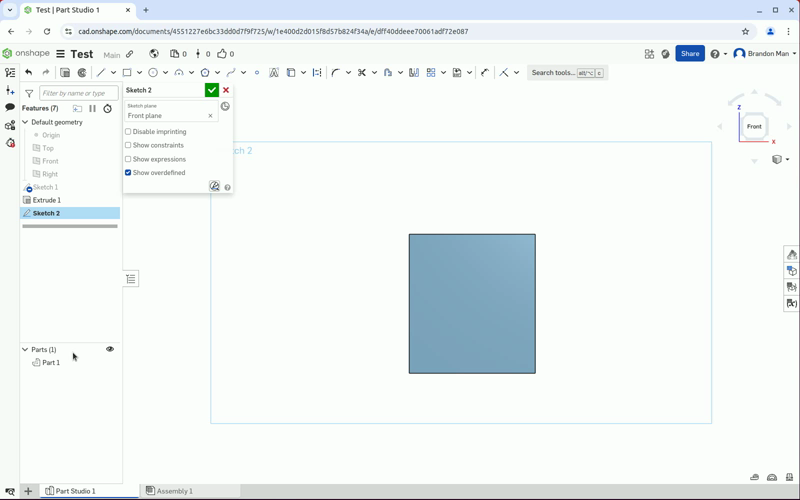
key(y)
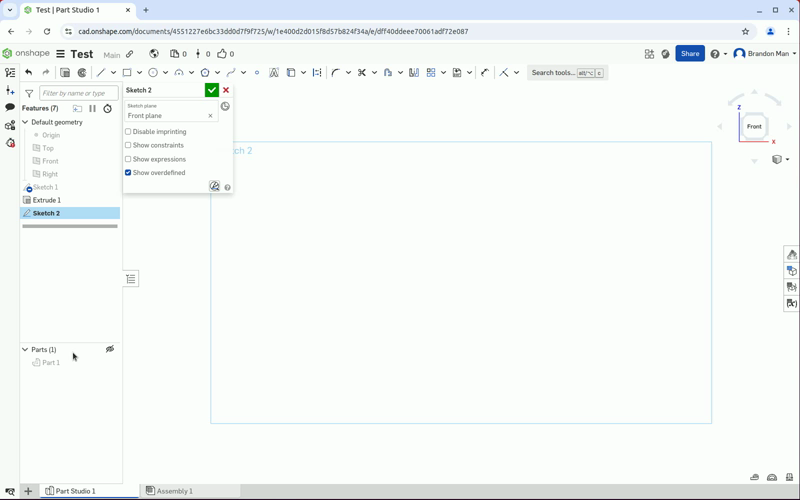
key(l)
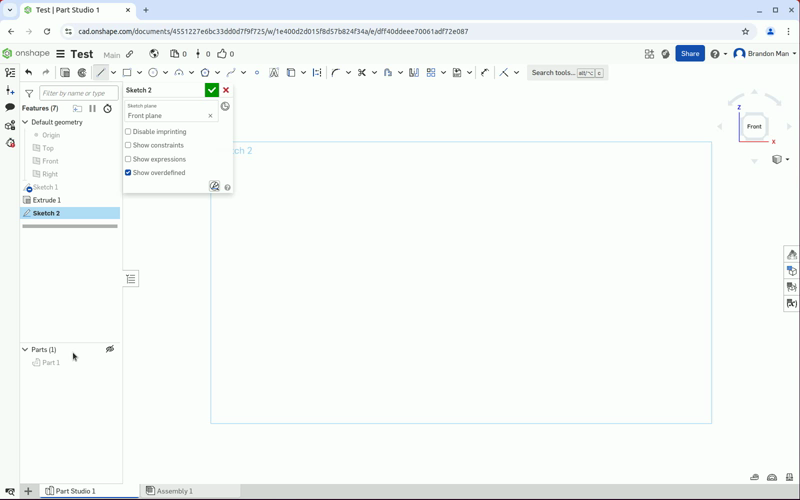
key_down(shift)
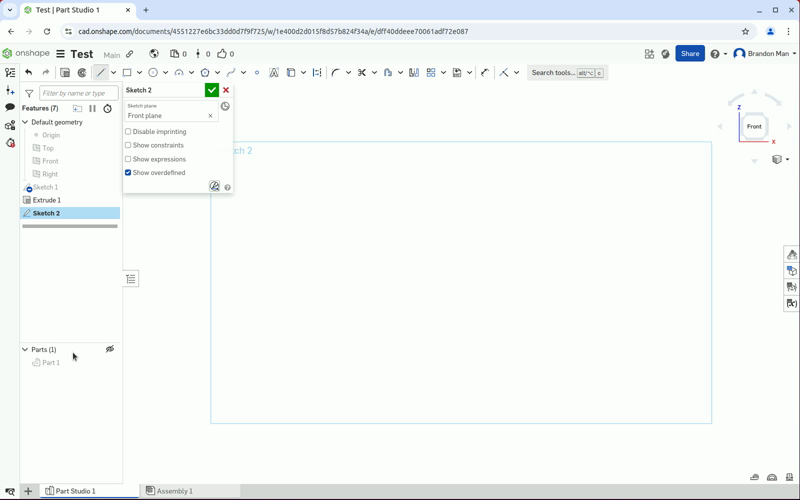
mouse_move(409, 233)
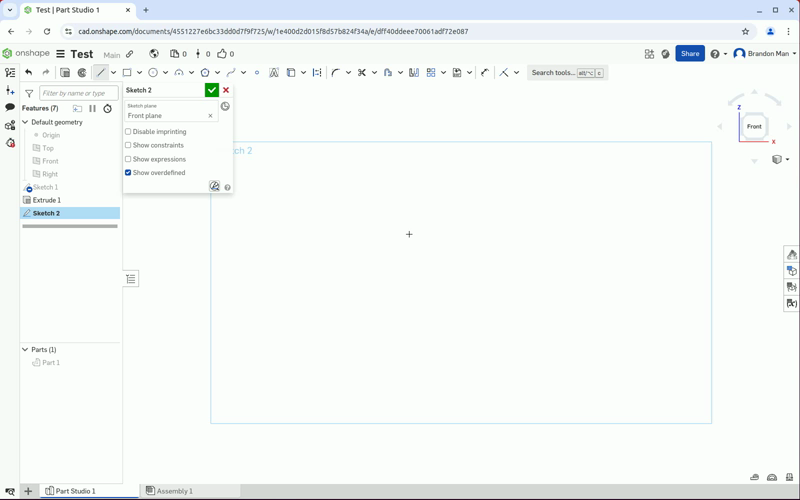
click(409, 233)
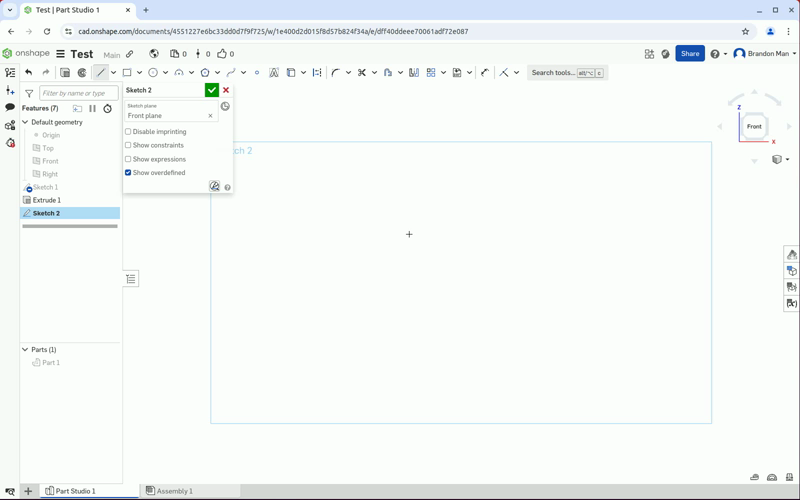
key_up(shift)
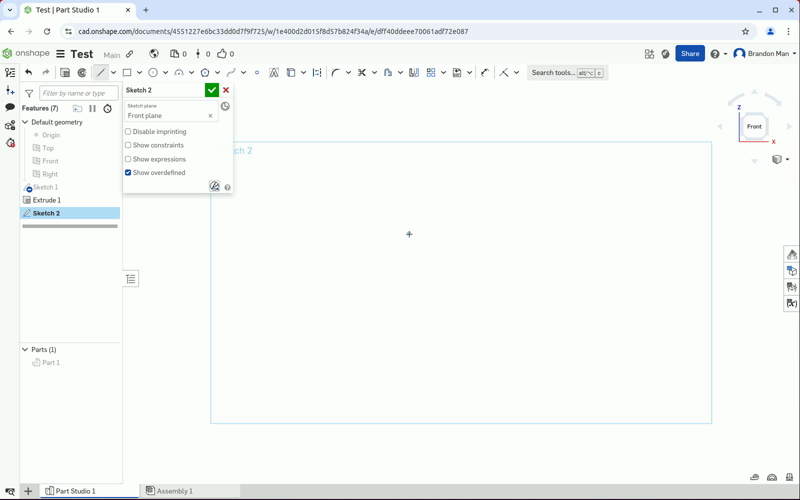
key_down(shift)
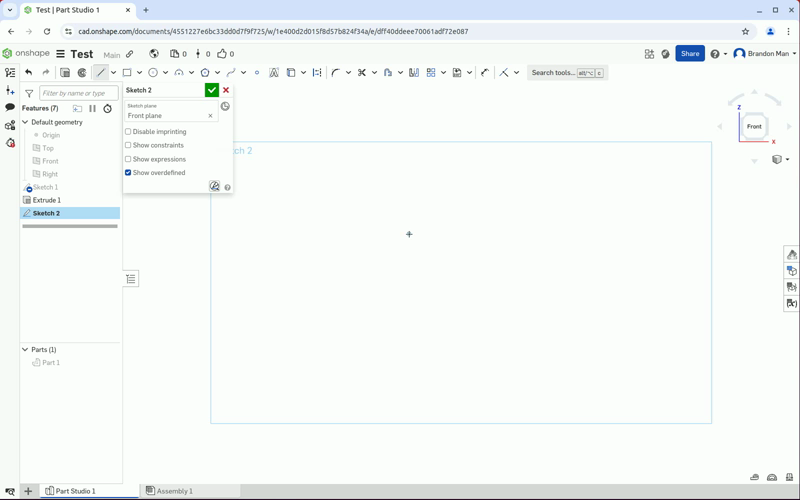
mouse_move(534, 233)
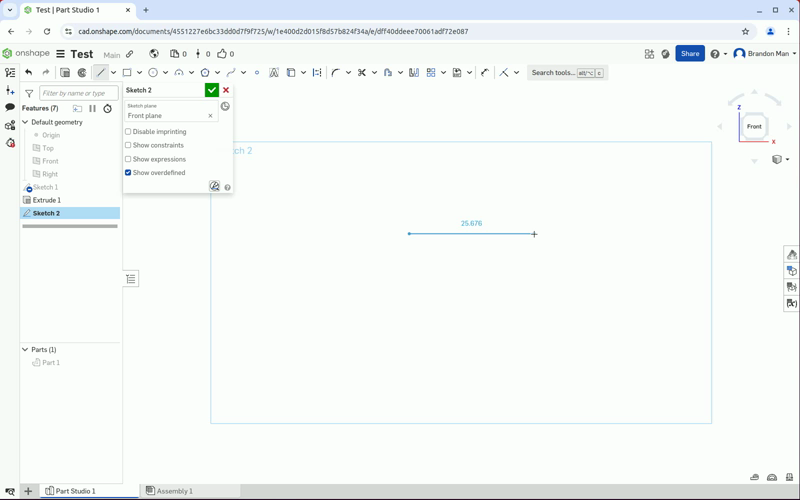
click(534, 233)
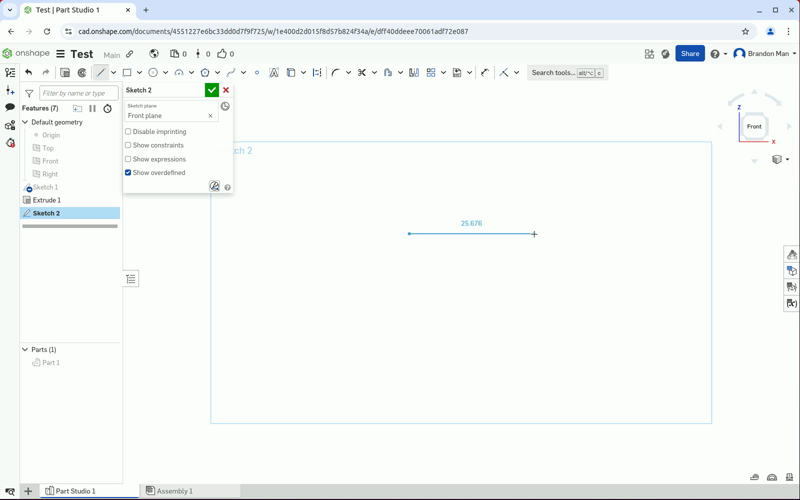
key_up(shift)
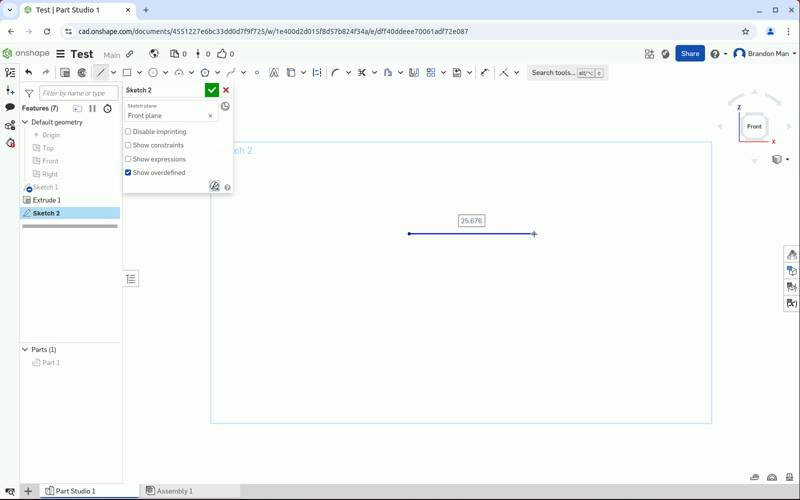
key(esc)
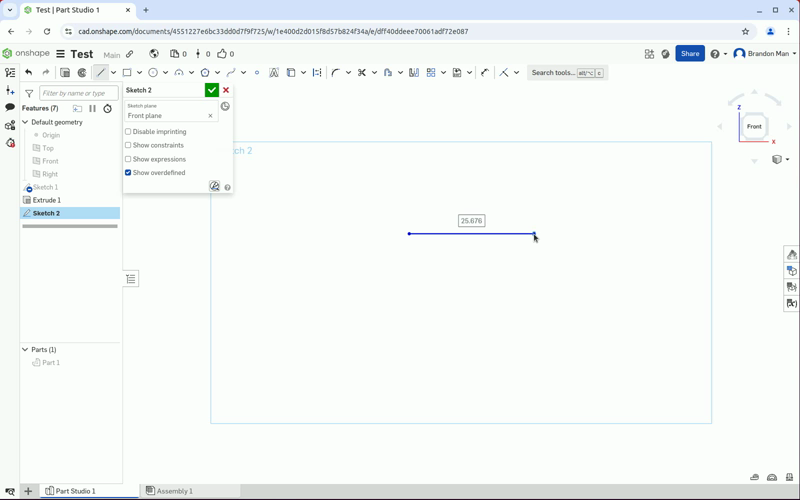
key(a)
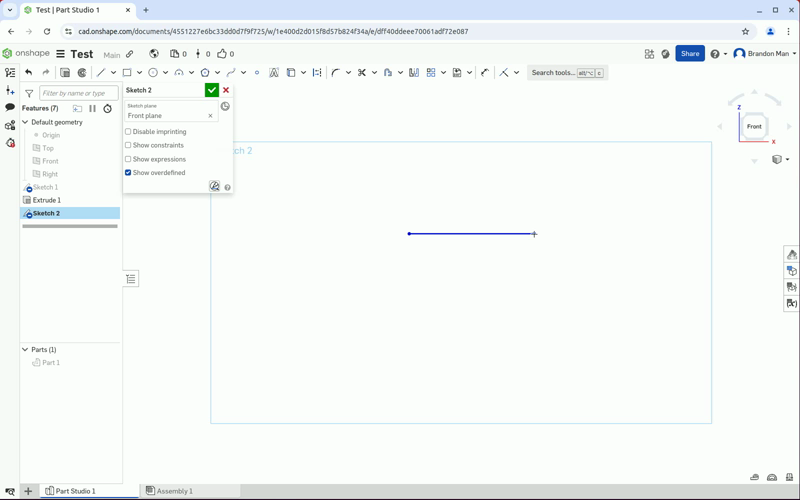
mouse_move(534, 233)
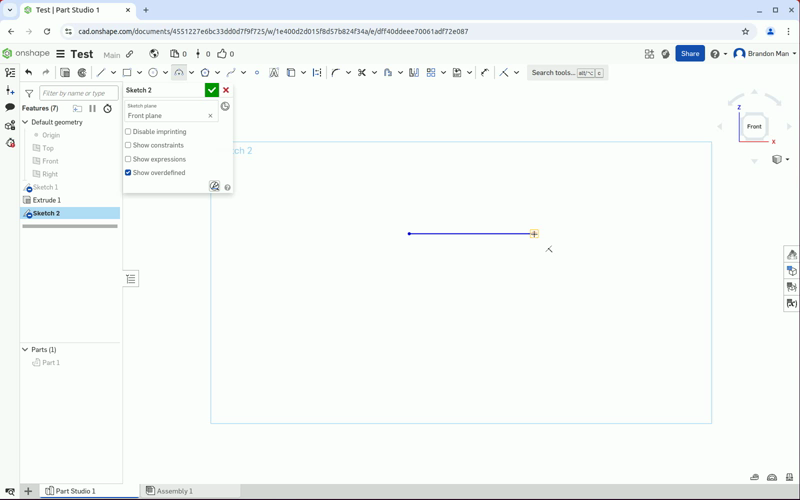
click(534, 233)
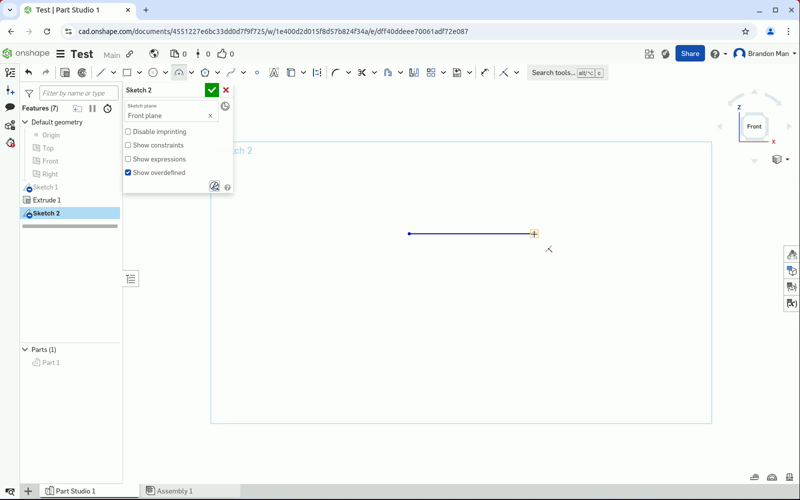
mouse_move(409, 233)
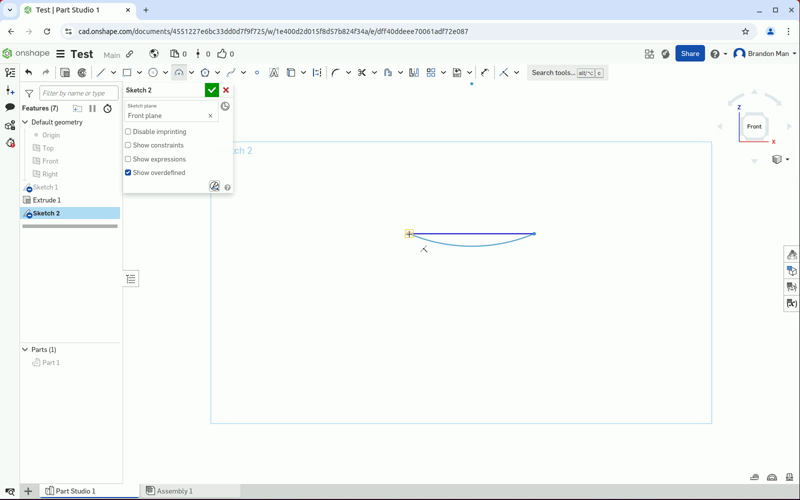
click(409, 233)
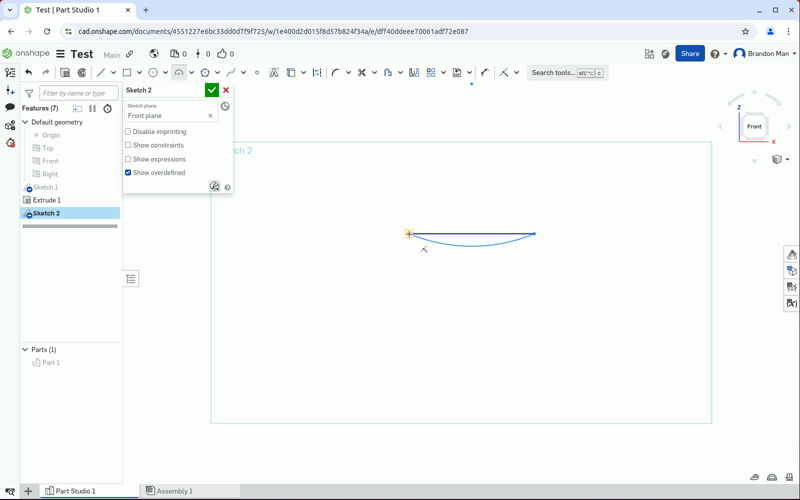
key_down(shift)
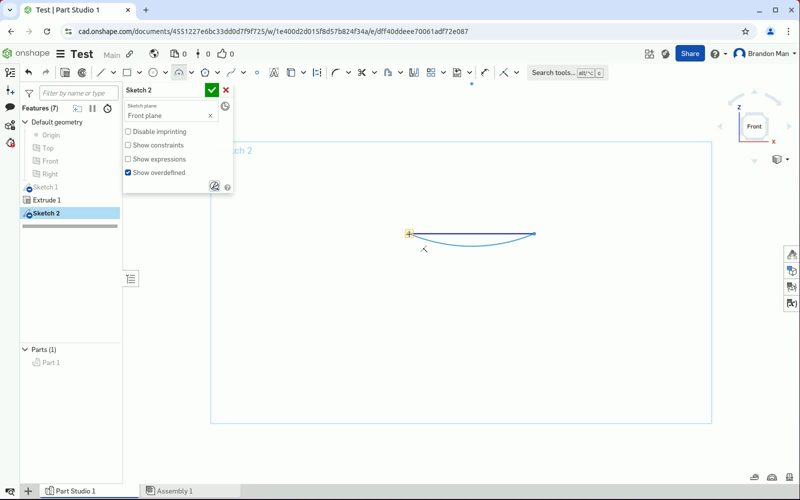
mouse_move(471, 170)
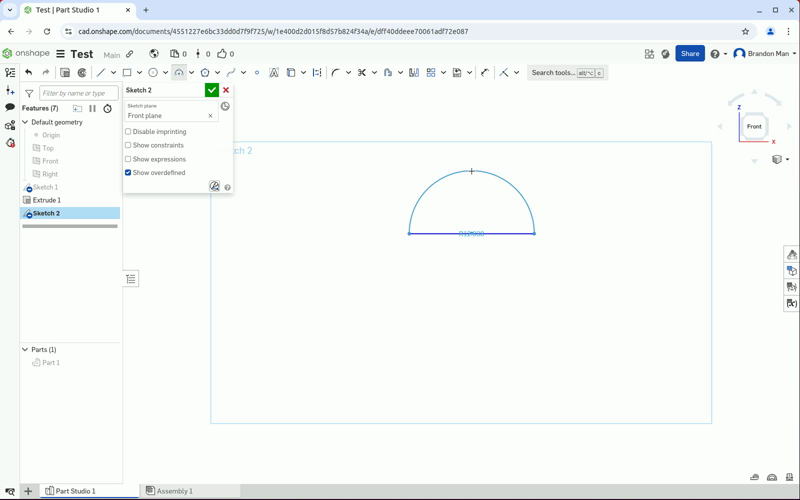
click(471, 170)
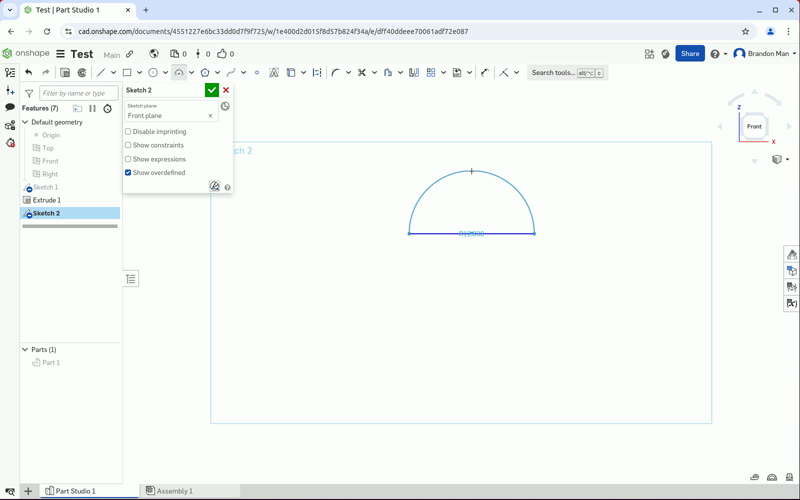
key_up(shift)
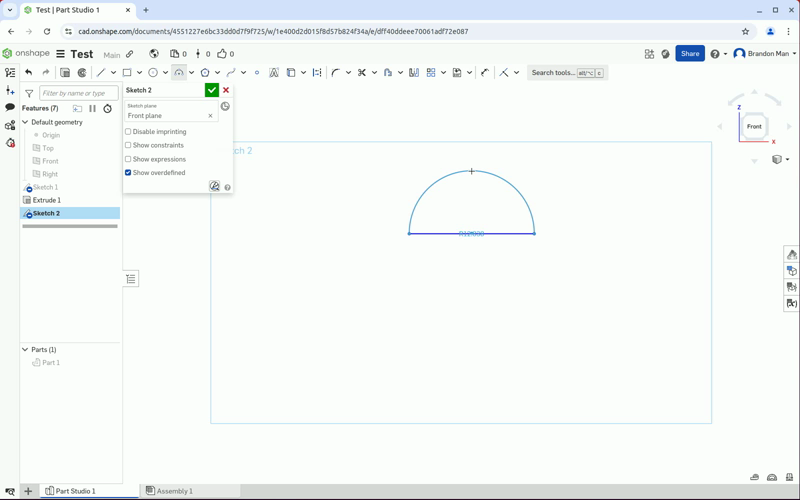
key(esc)
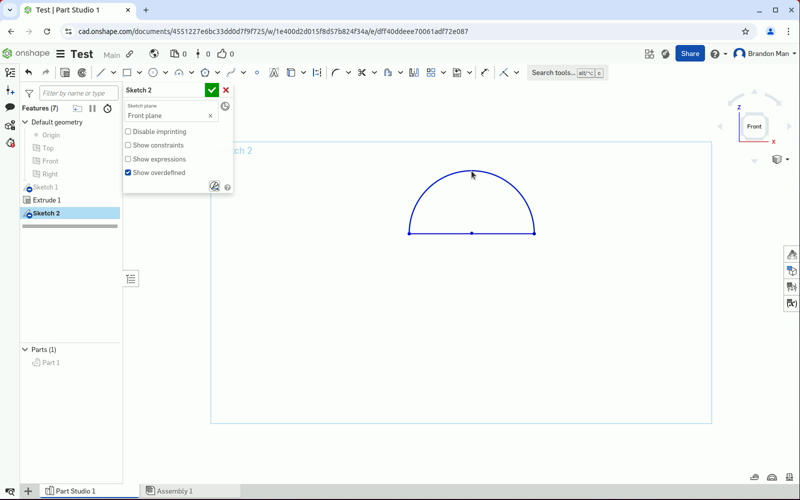
key(c)
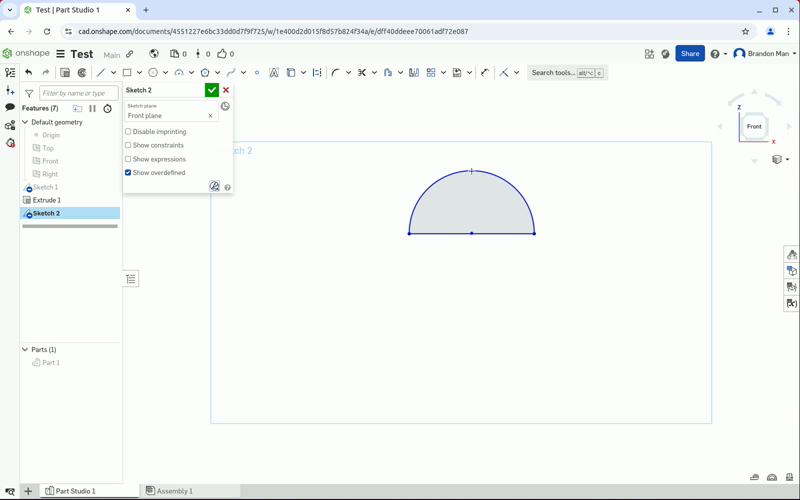
key_down(shift)
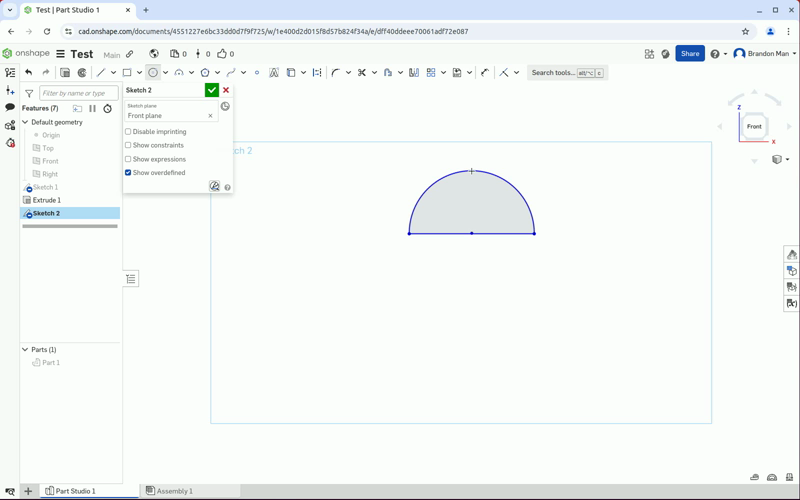
mouse_move(472, 199)
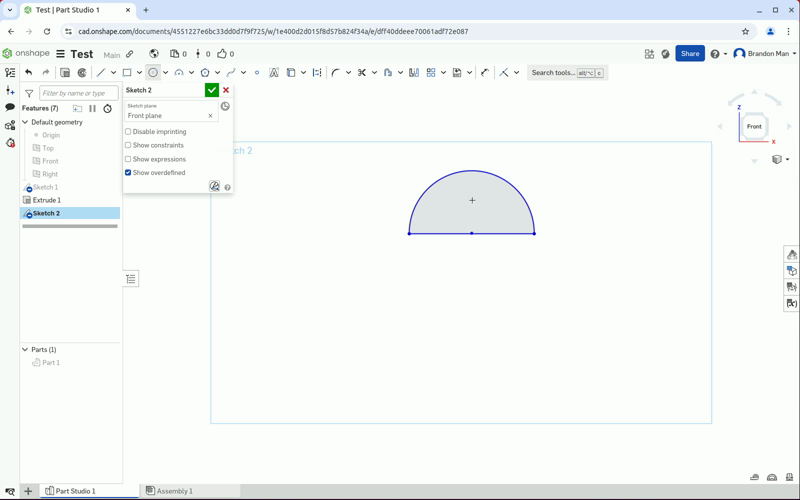
click(472, 199)
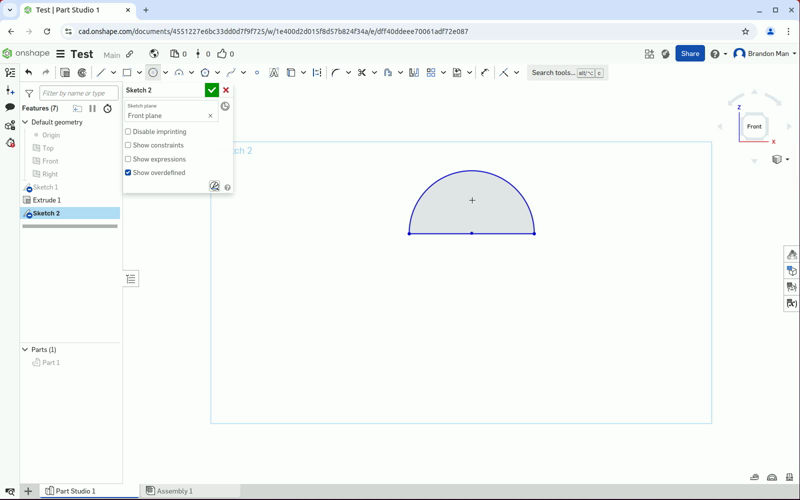
key_up(shift)
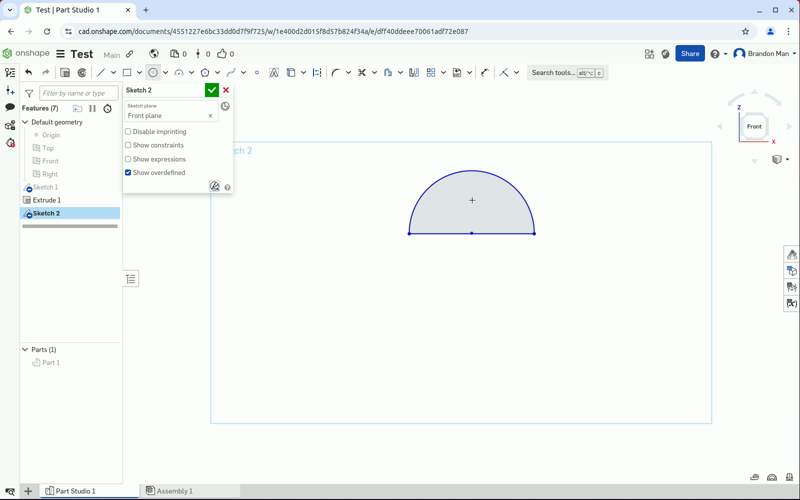
mouse_move(488, 199)
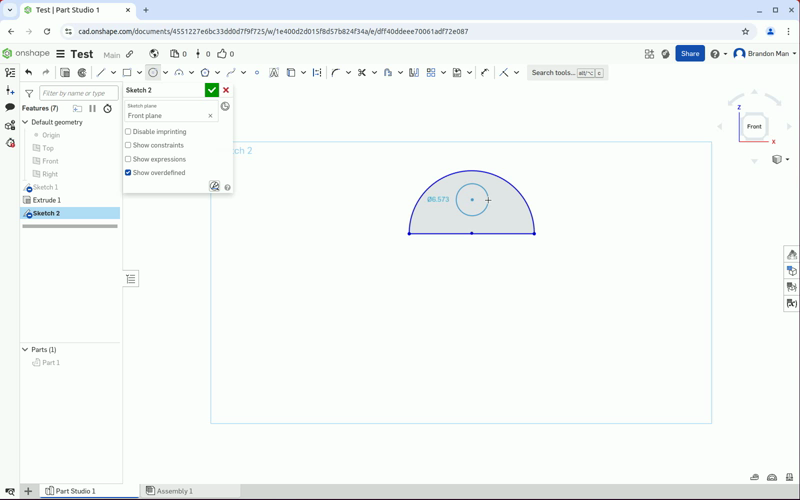
click(488, 199)
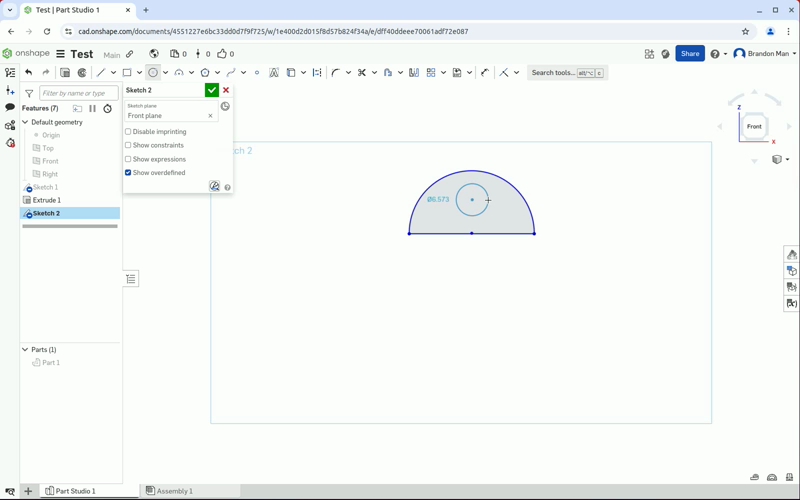
key(esc)
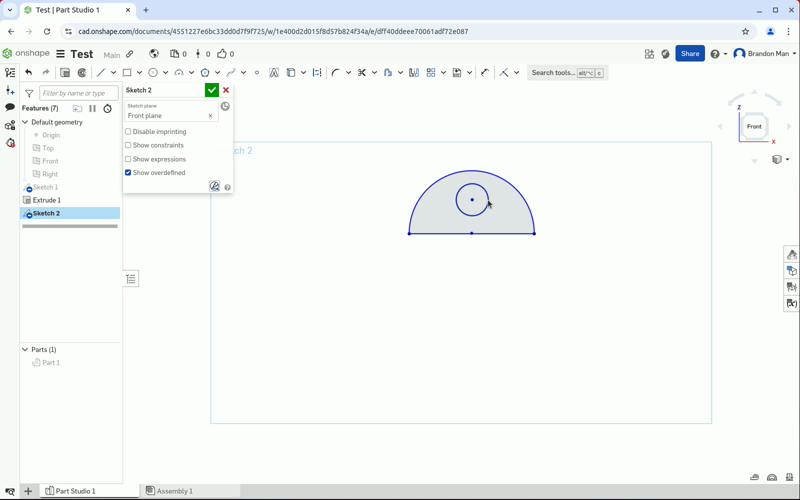
mouse_move(455, 210)
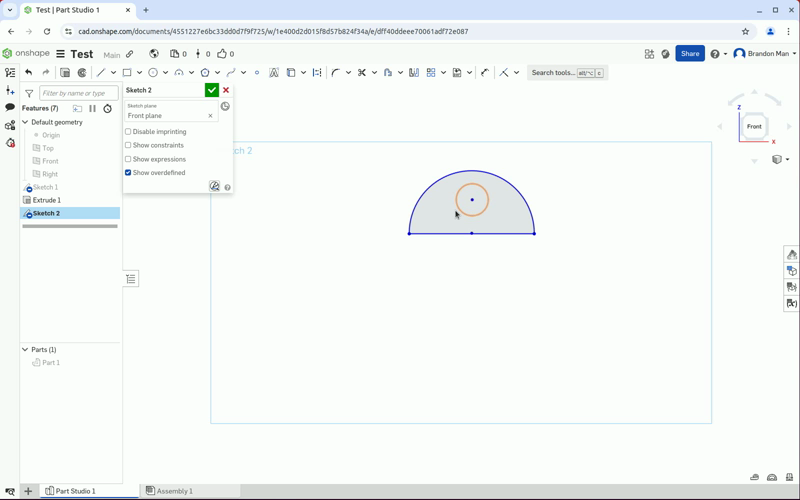
scroll(6)
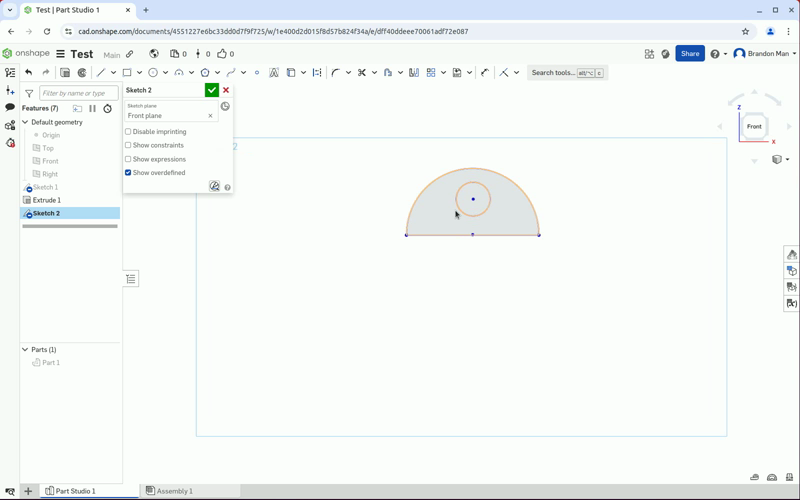
scroll(6)
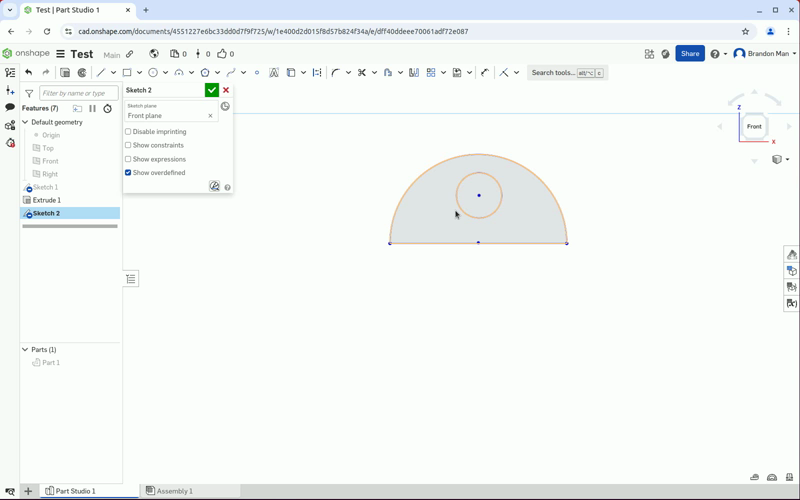
scroll(6)
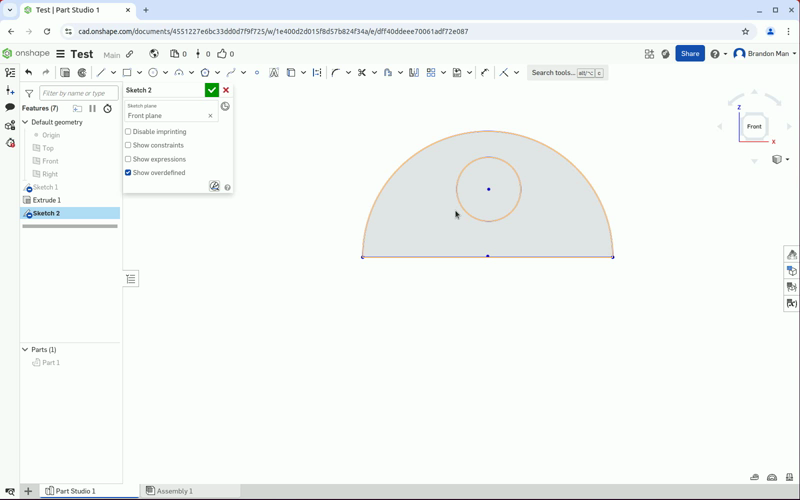
scroll(6)
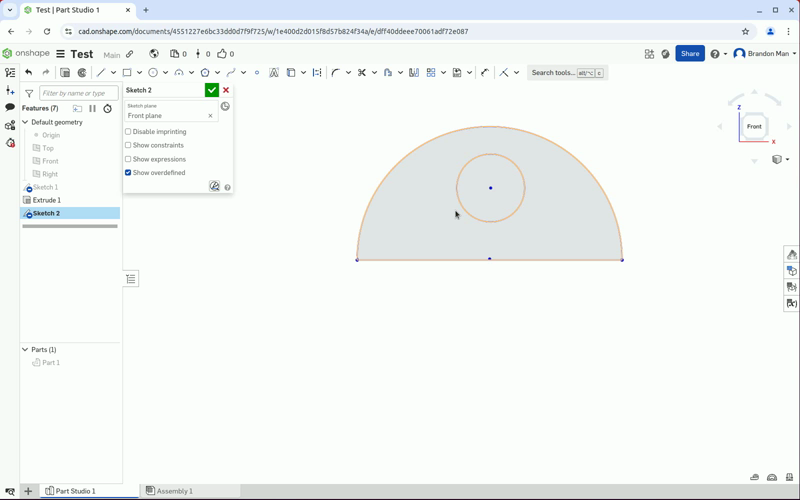
scroll(6)
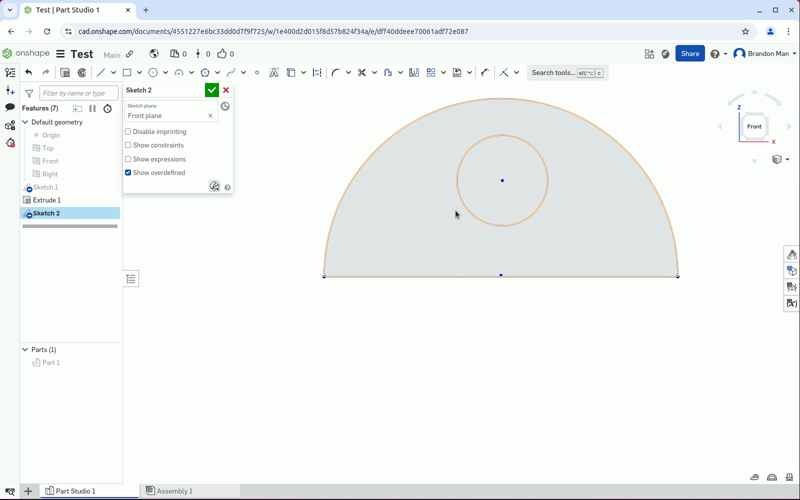
scroll(6)
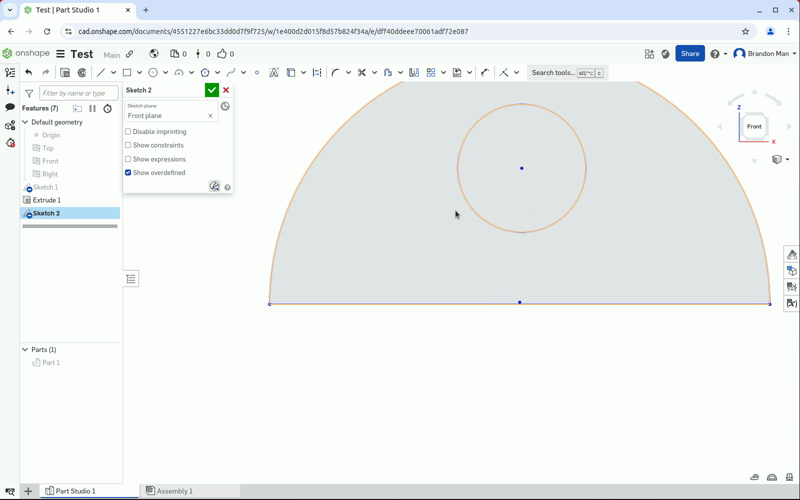
scroll(6)
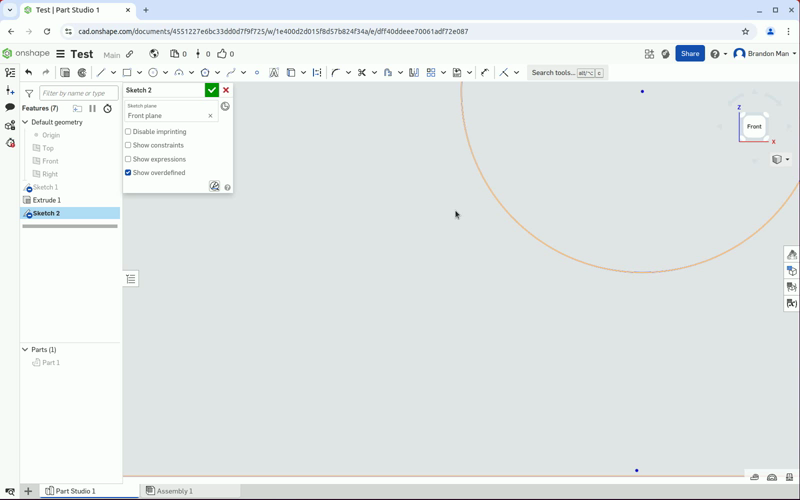
click(455, 210)
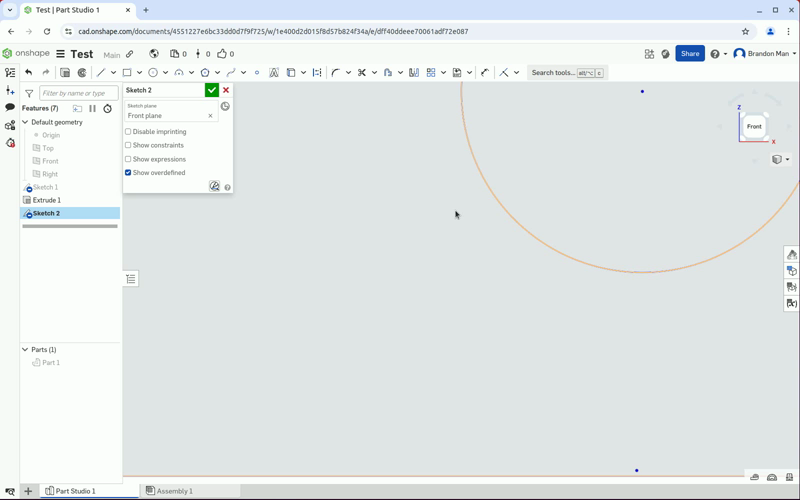
scroll(-6)
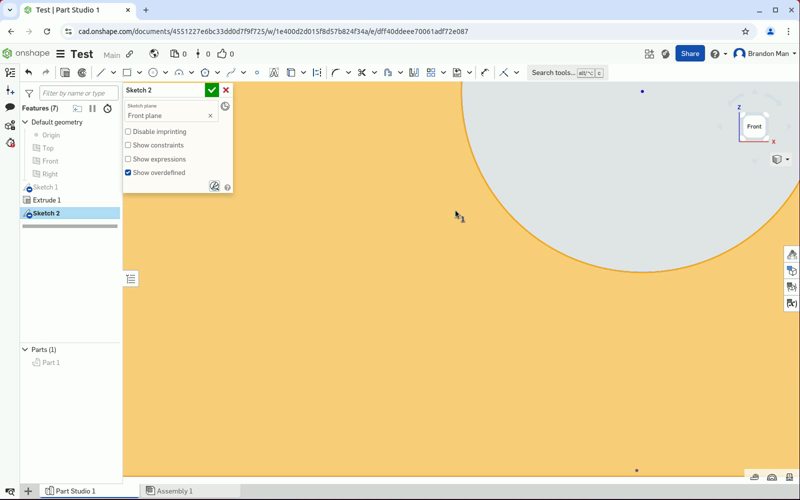
scroll(-6)
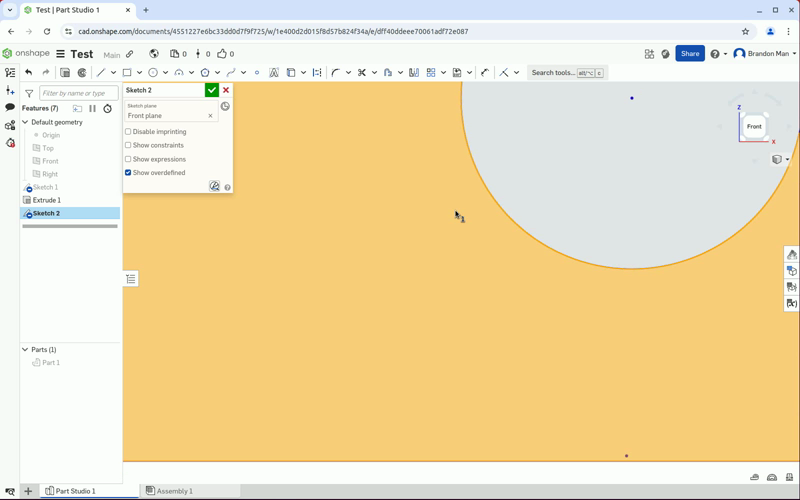
scroll(-6)
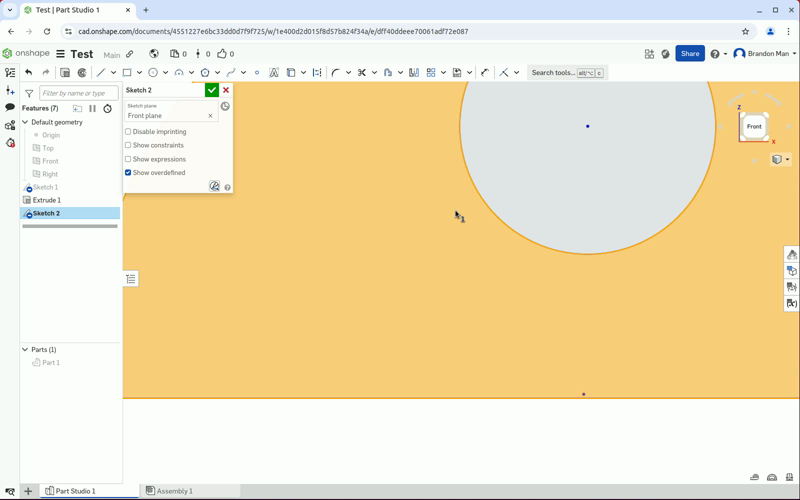
scroll(-6)
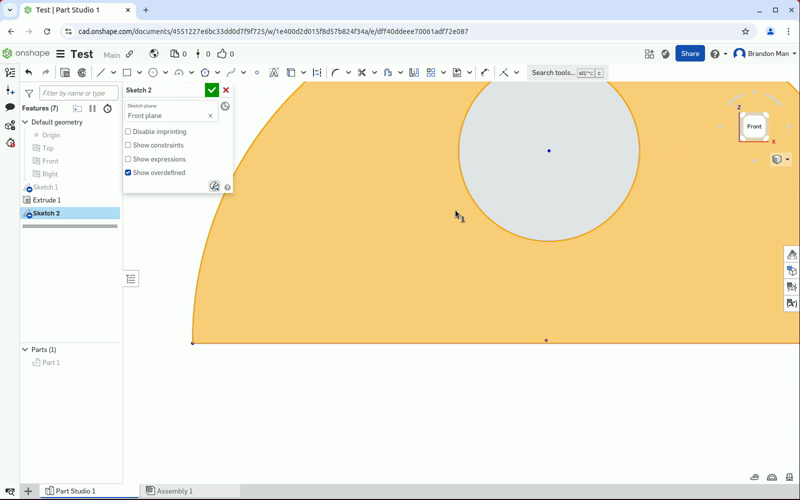
scroll(-6)
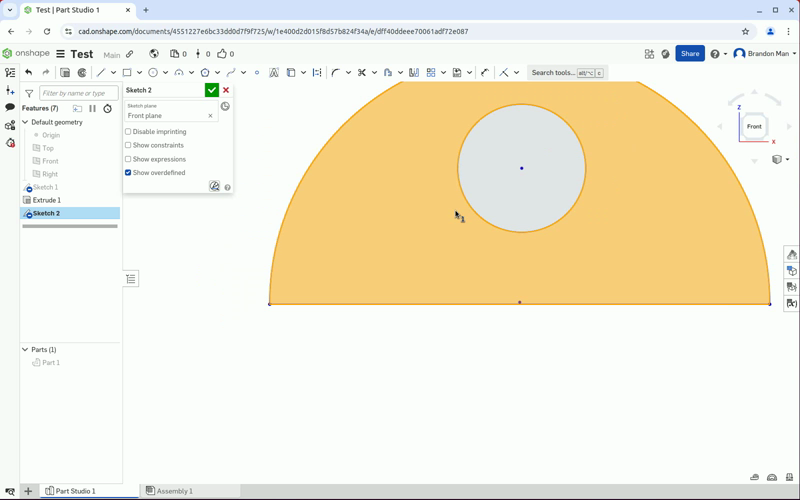
scroll(-6)
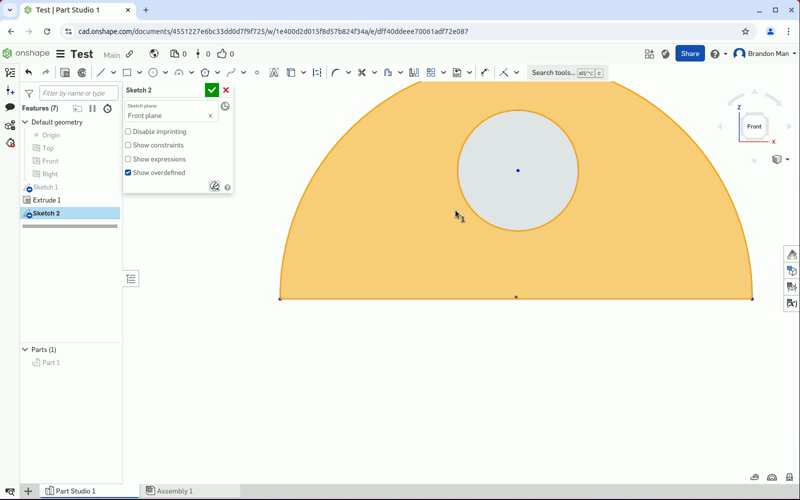
scroll(-6)
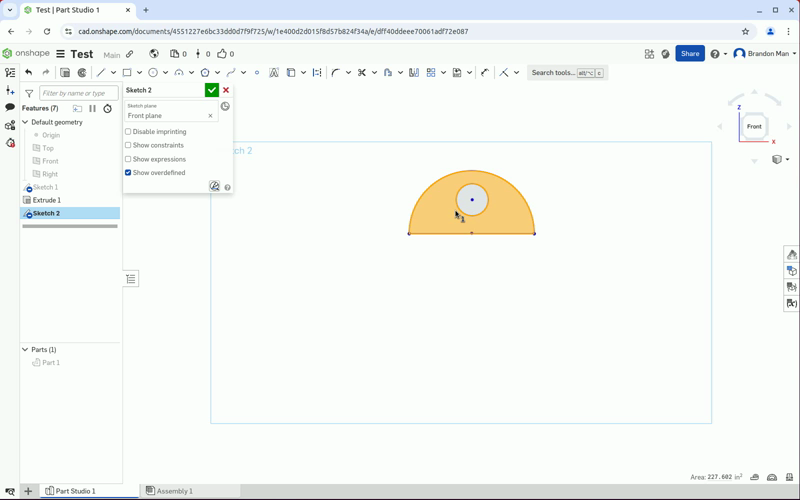
mouse_move(73, 352)
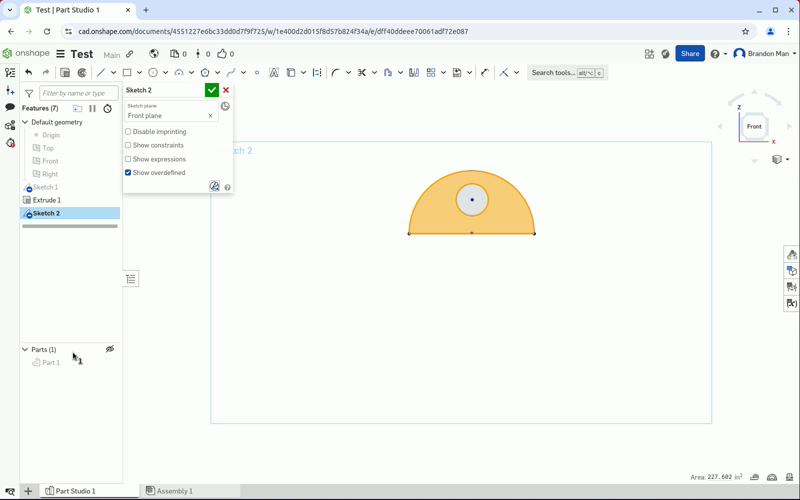
key(shift+y)
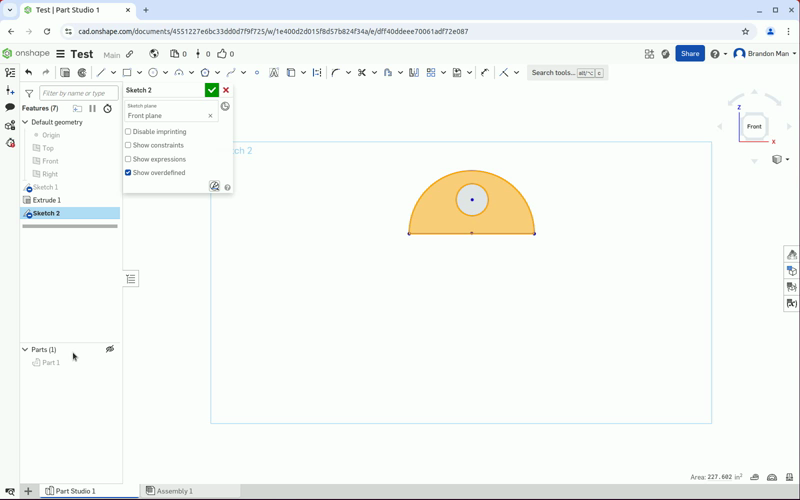
key(shift+e)
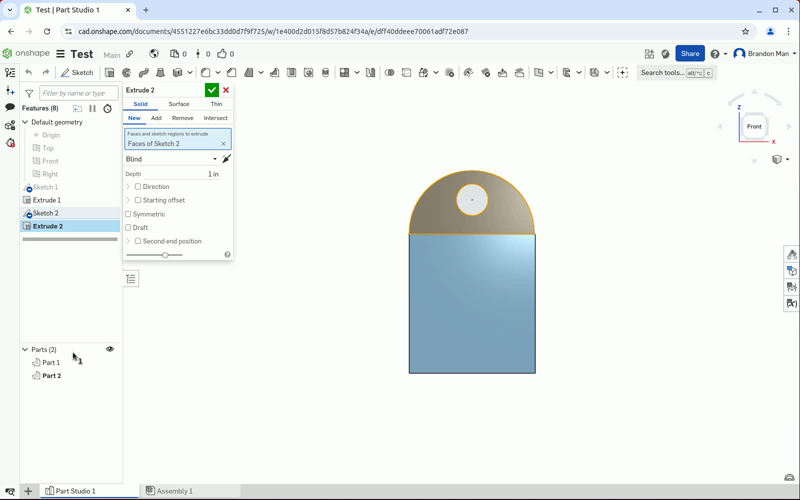
mouse_move(143, 106)
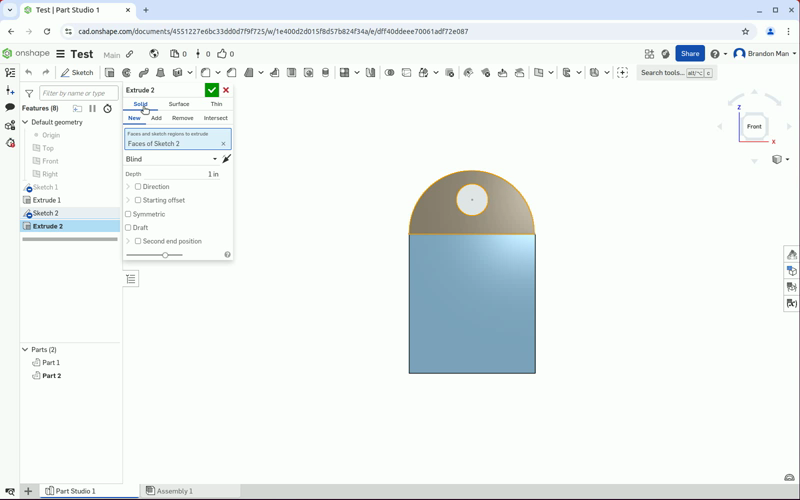
click(143, 106)
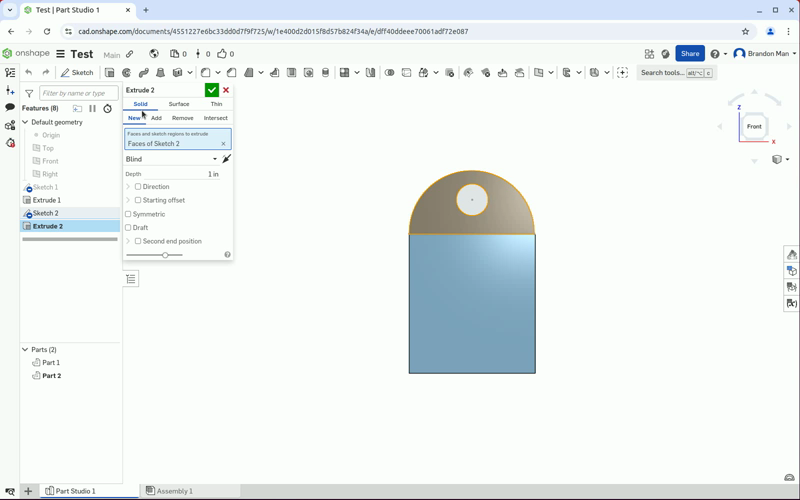
mouse_move(137, 120)
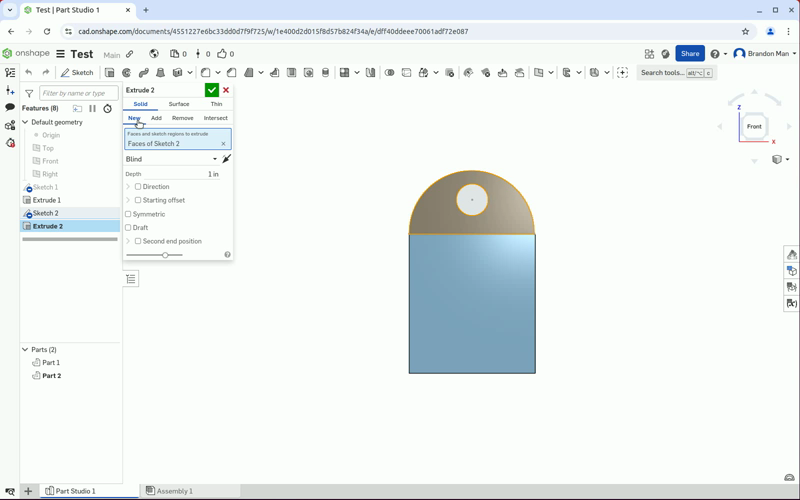
click(137, 120)
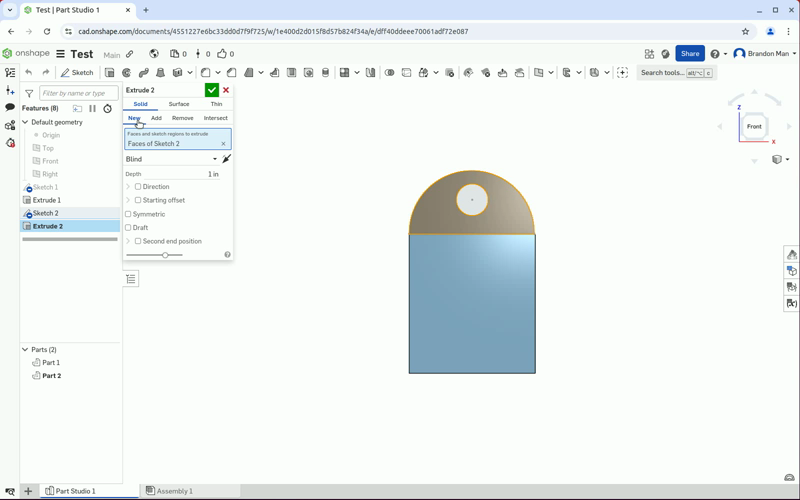
key(tab, 4)
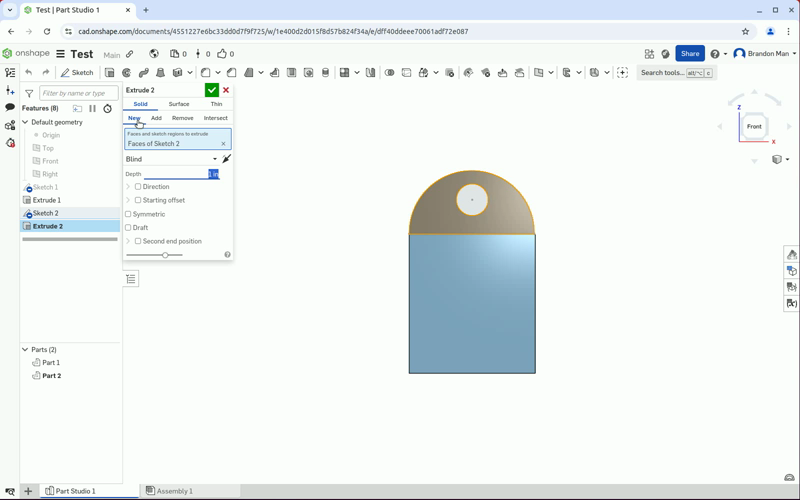
text(8.184)
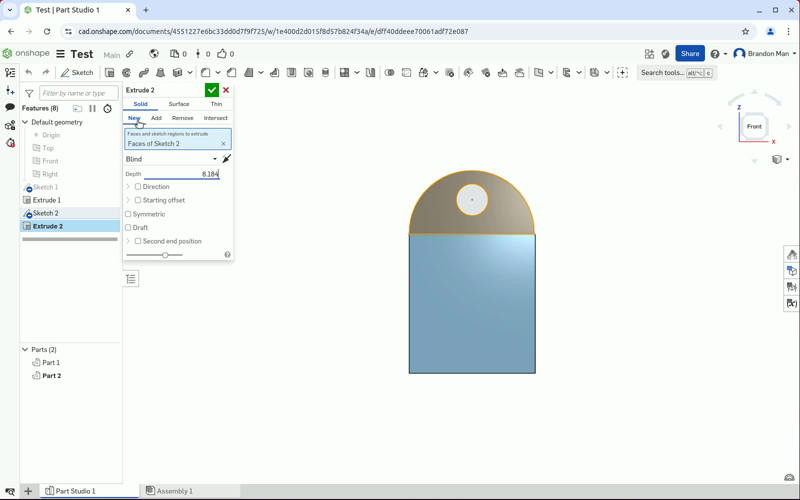
key(enter)
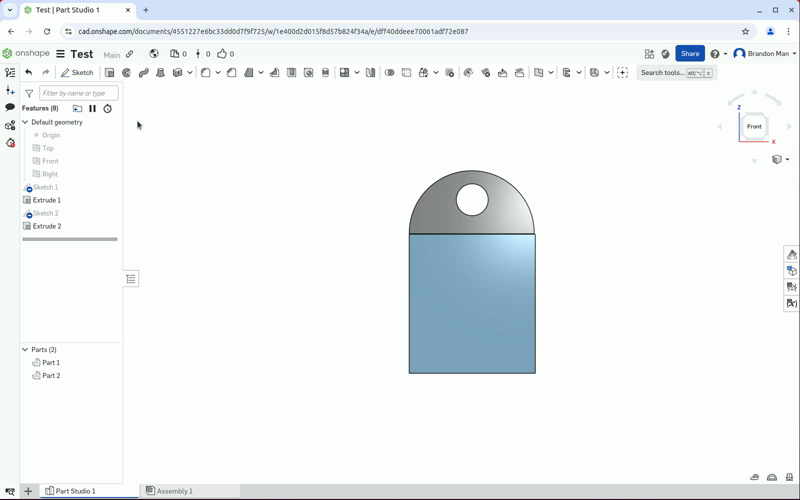
key(shift+h)
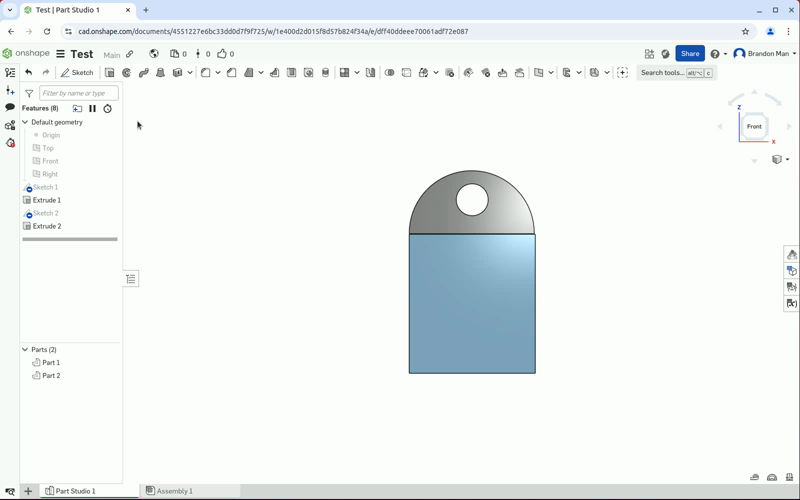
key(shift+h)
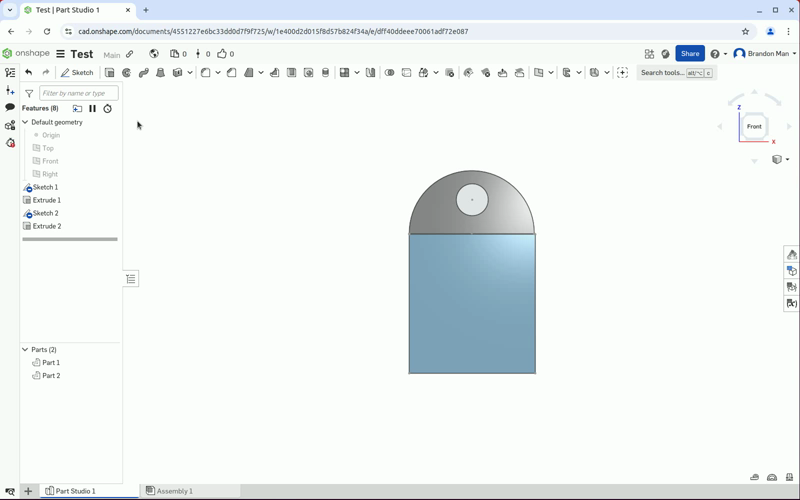
key(shift+7)
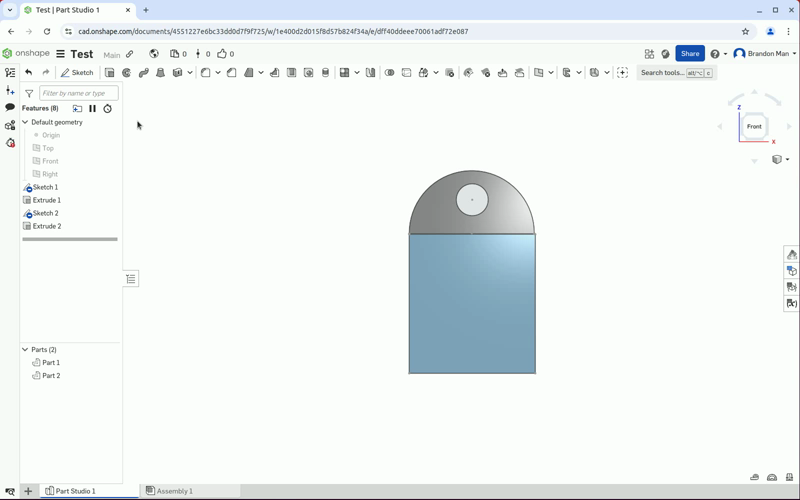
key(left, 2)
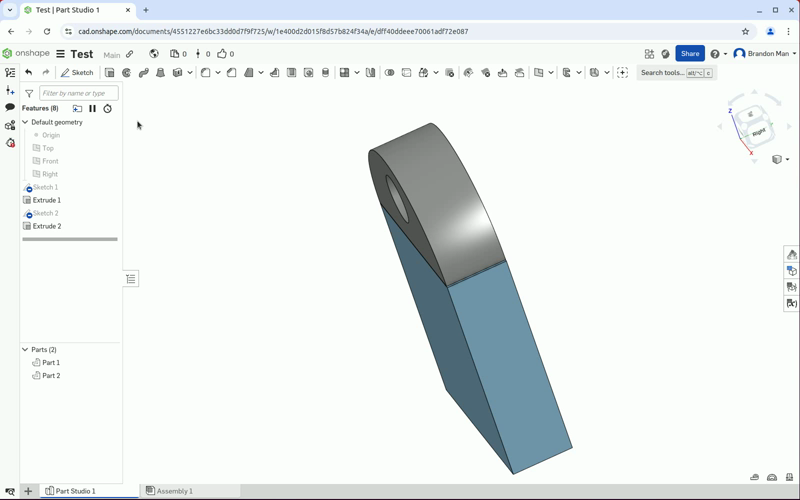
key(down, 2)
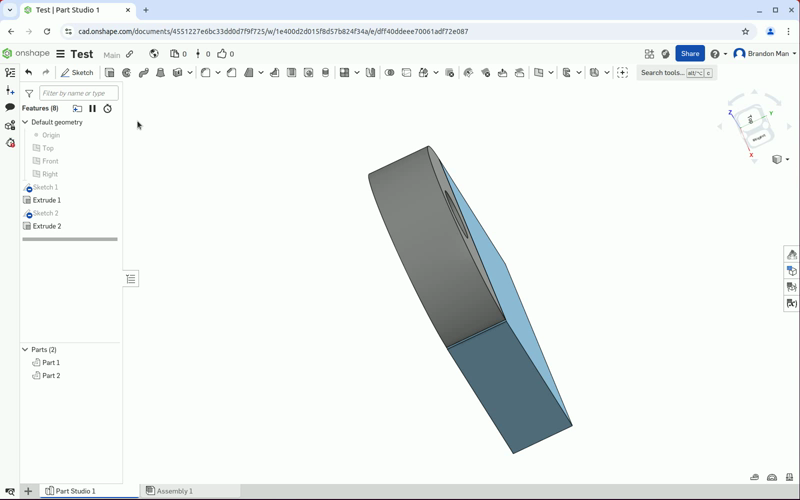
key(up, 2)
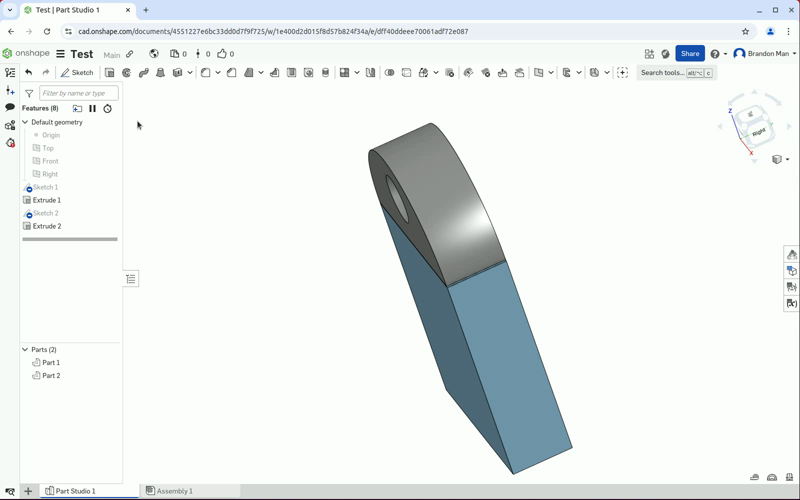
key(right, 2)
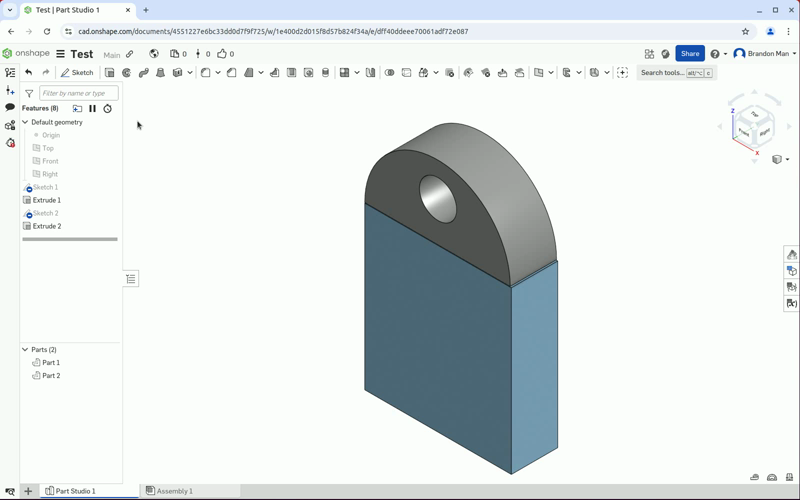
mouse_move(73, 189)
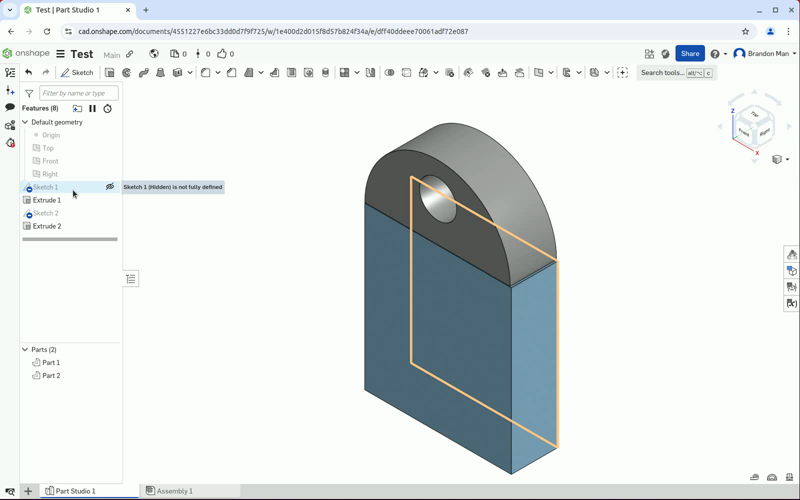
click(73, 189)